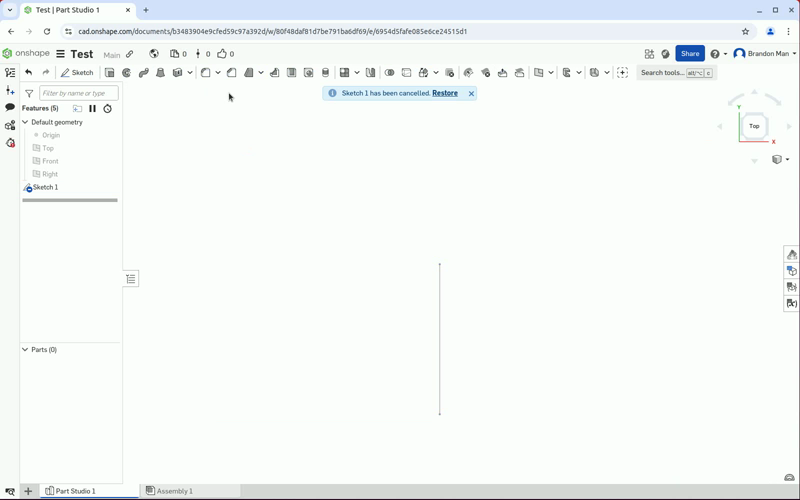
key(shift+h)
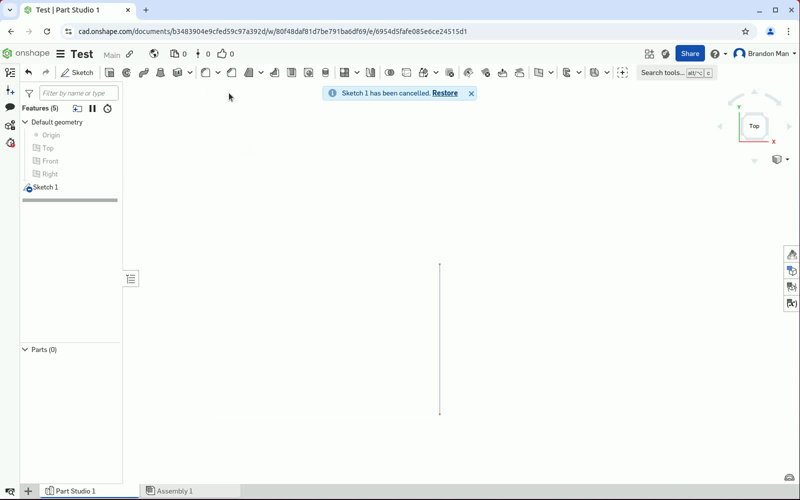
key(shift+s)
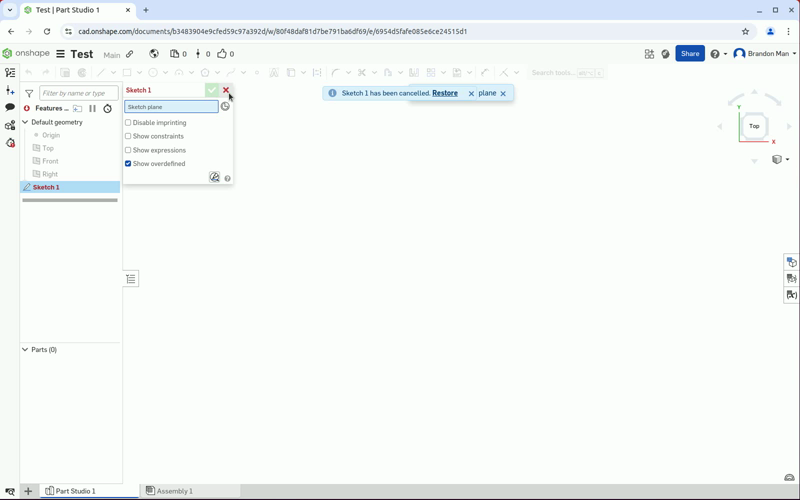
mouse_move(73, 150)
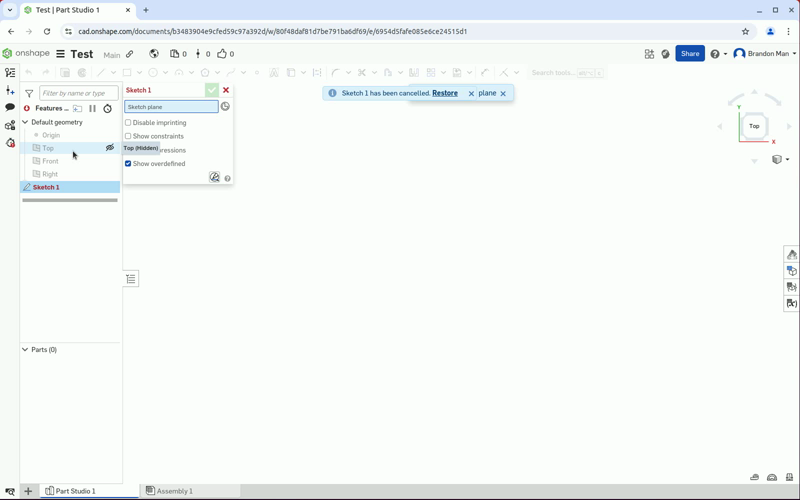
click(73, 150)
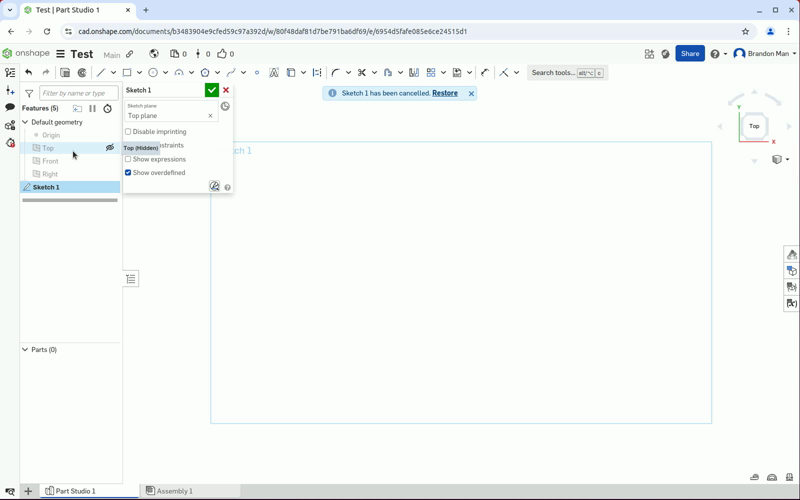
mouse_move(73, 352)
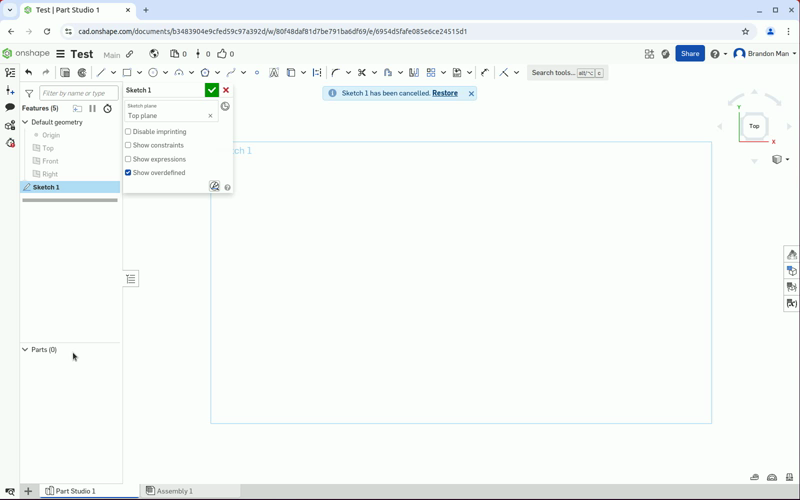
key(y)
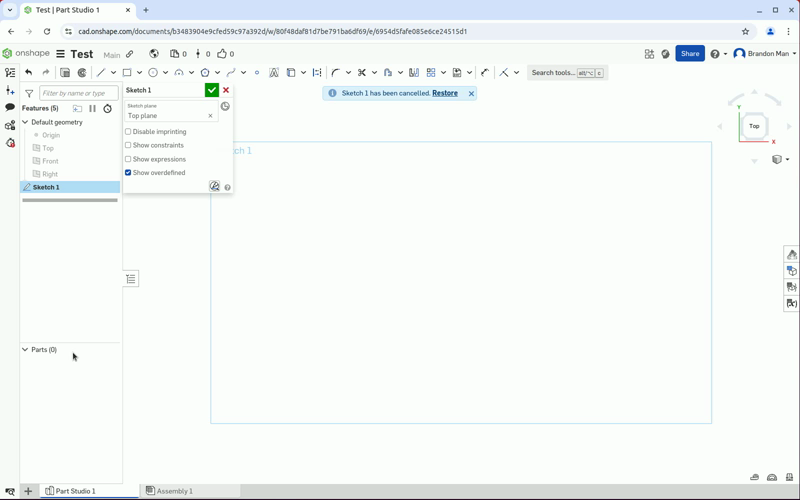
key(c)
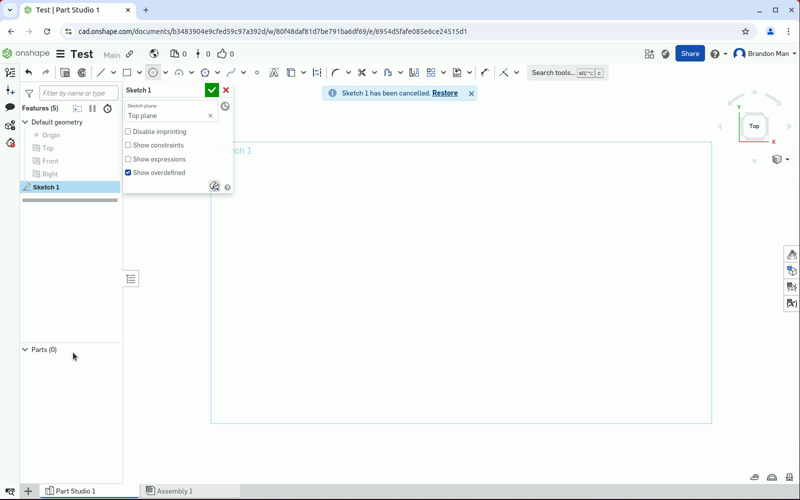
key_down(shift)
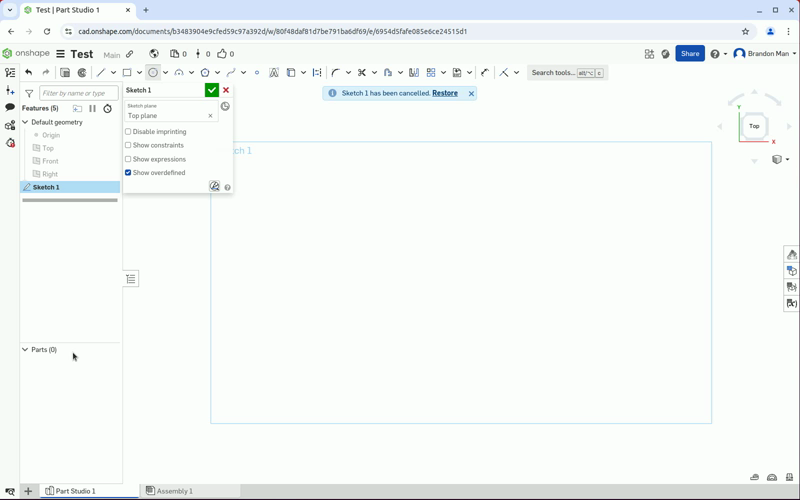
mouse_move(461, 282)
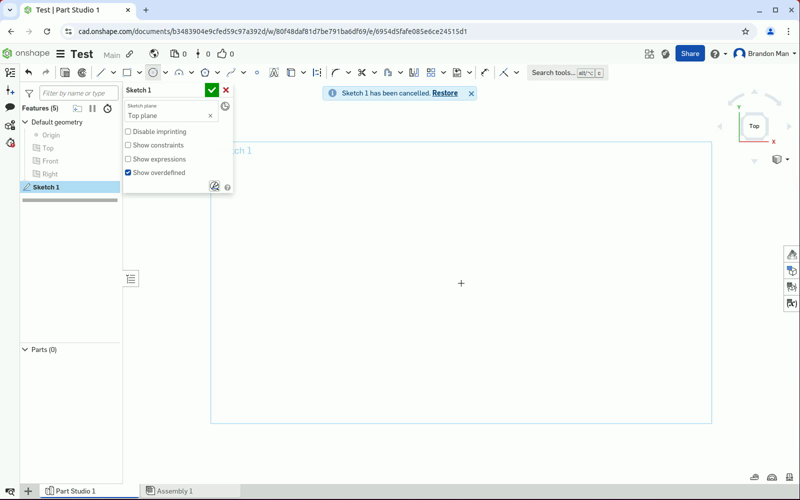
click(461, 282)
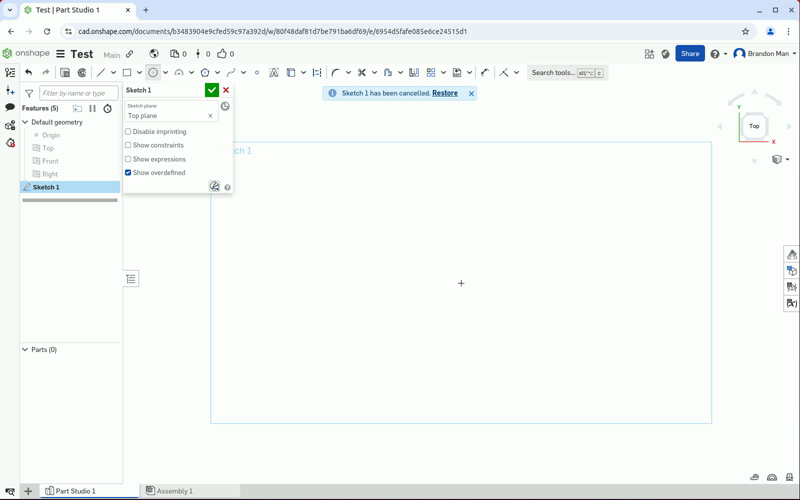
key_up(shift)
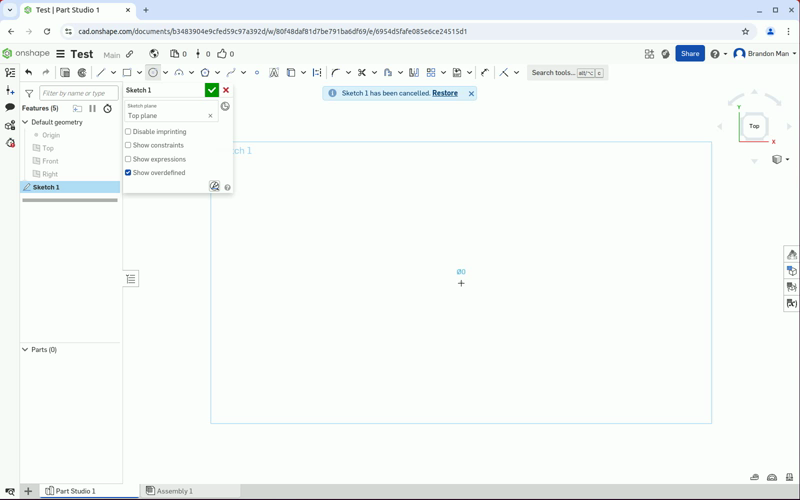
mouse_move(572, 282)
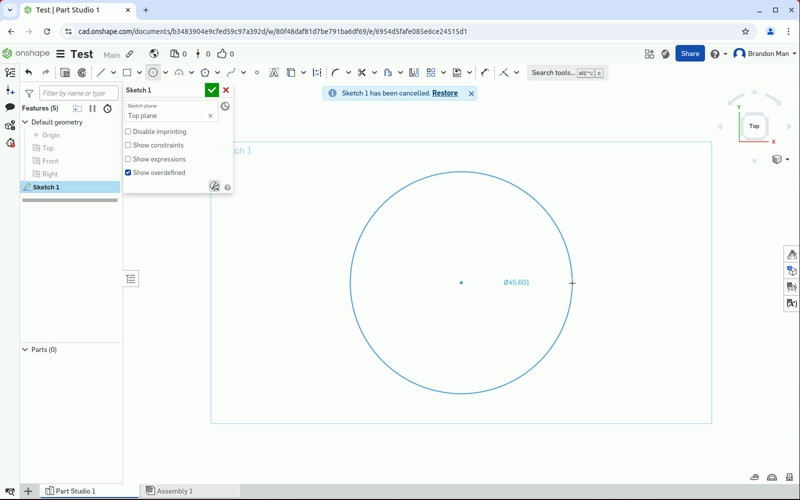
click(572, 282)
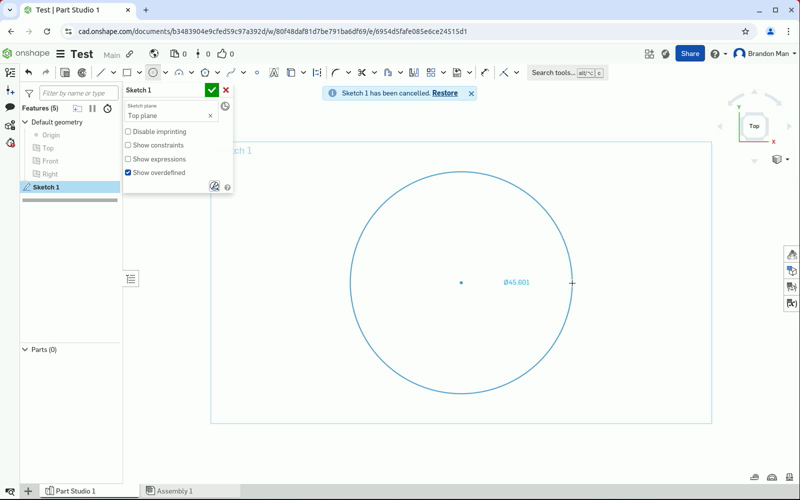
key(esc)
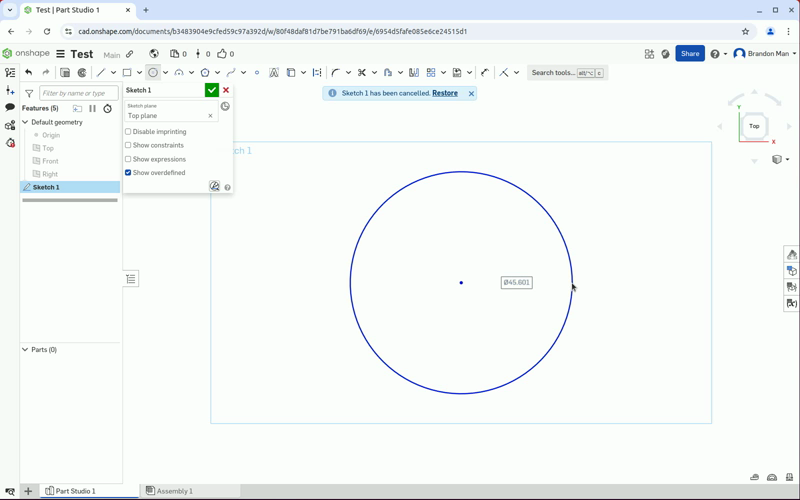
key(c)
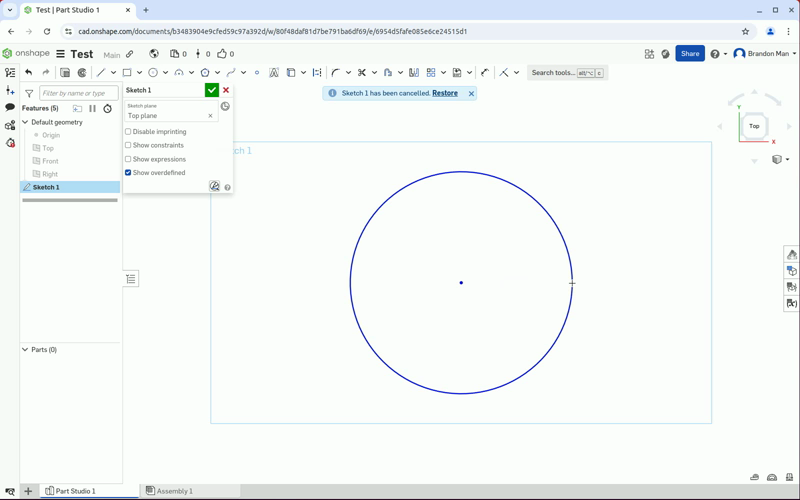
key_down(shift)
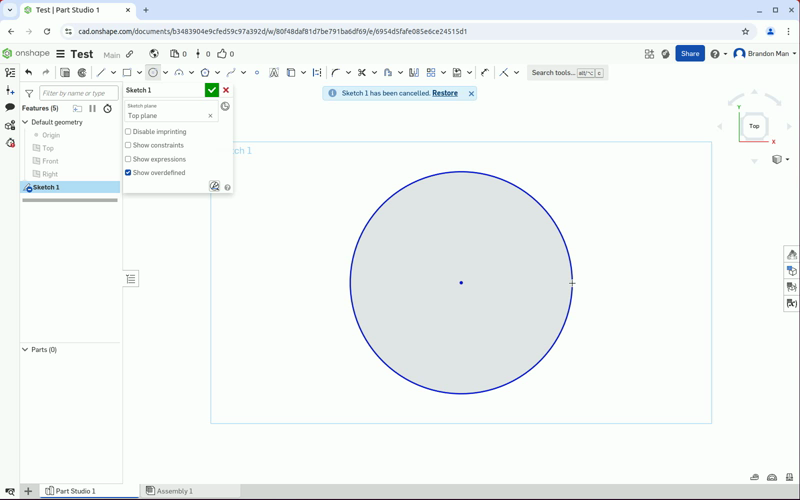
mouse_move(461, 282)
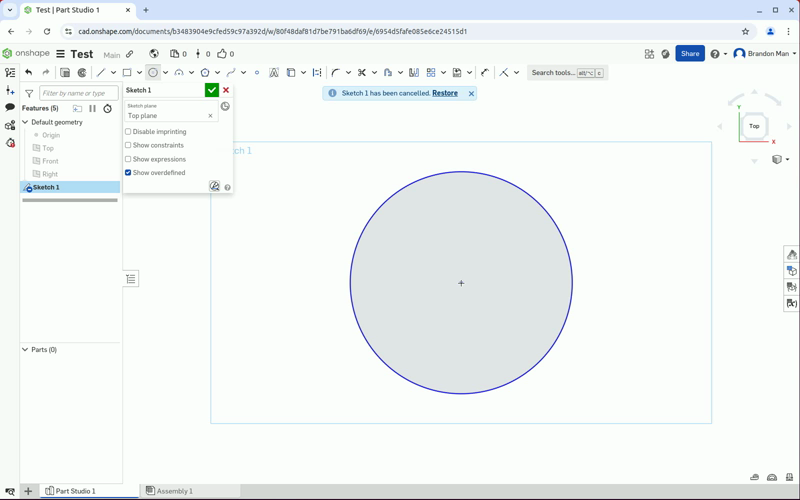
click(461, 282)
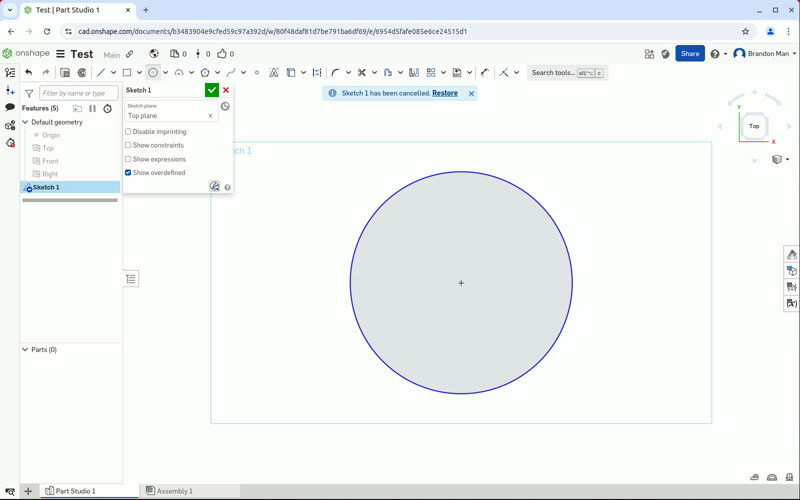
key_up(shift)
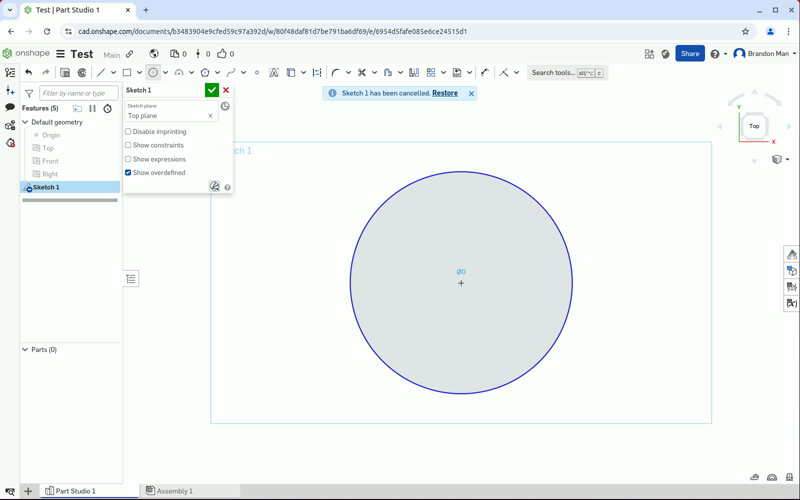
mouse_move(548, 282)
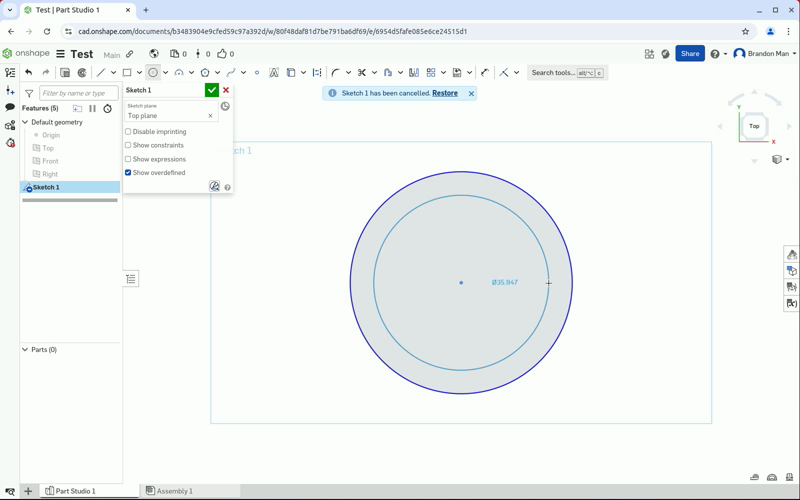
click(548, 282)
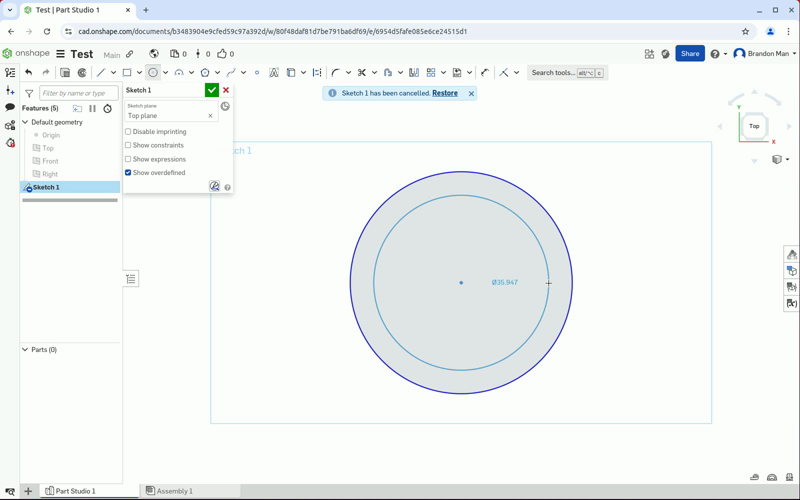
key(esc)
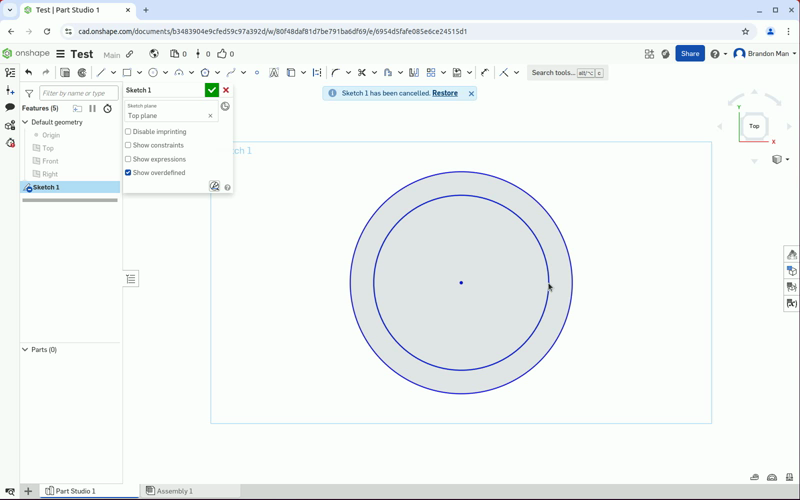
mouse_move(521, 205)
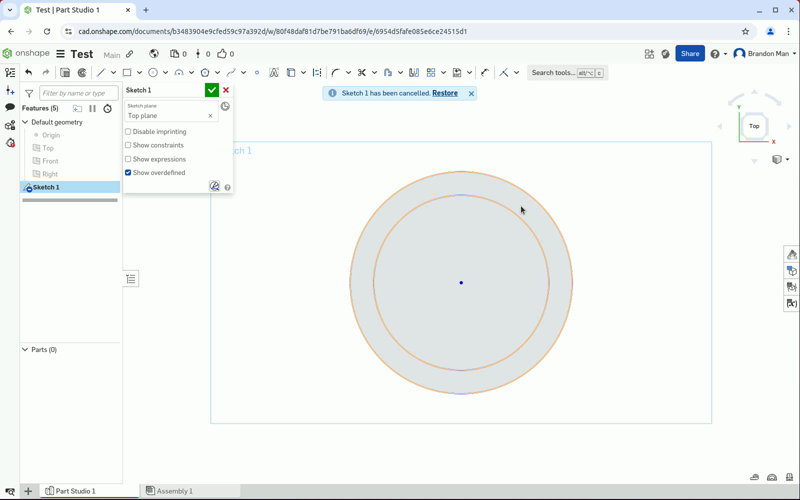
click(521, 205)
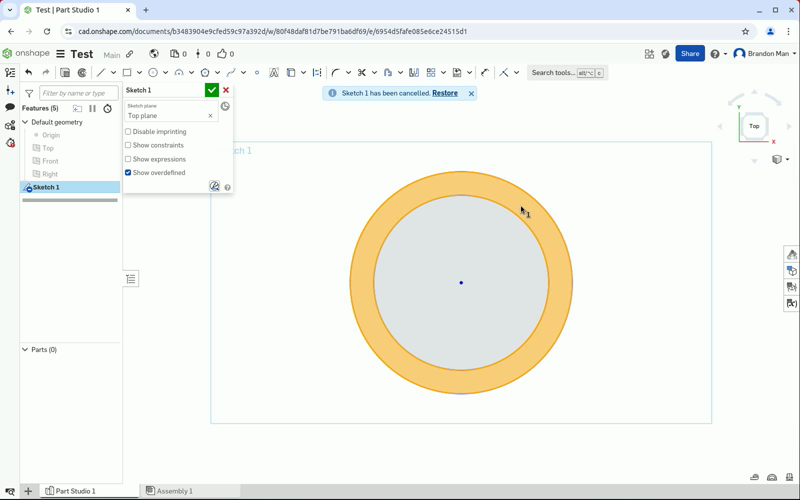
mouse_move(73, 352)
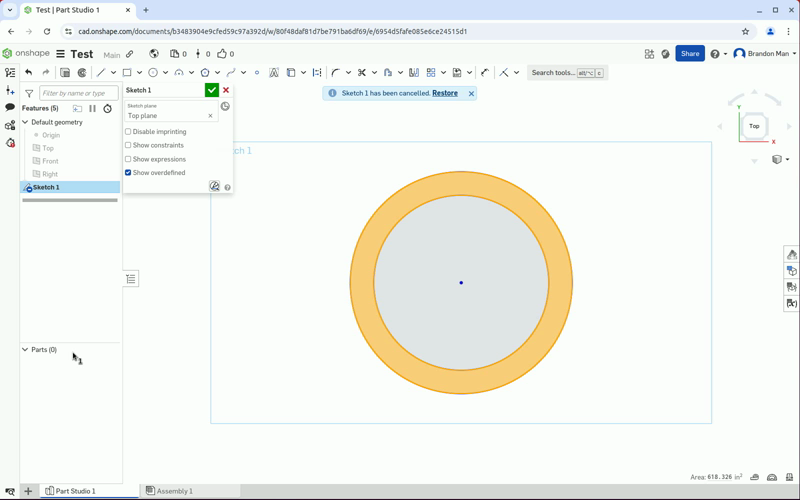
key(shift+y)
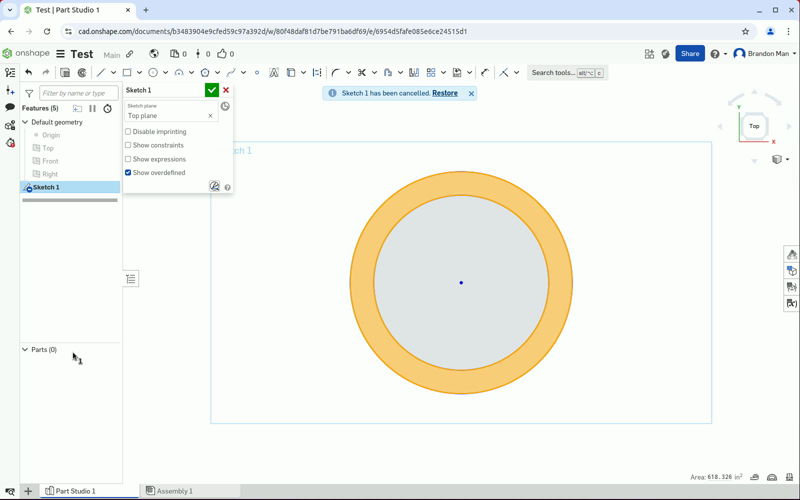
key(shift+e)
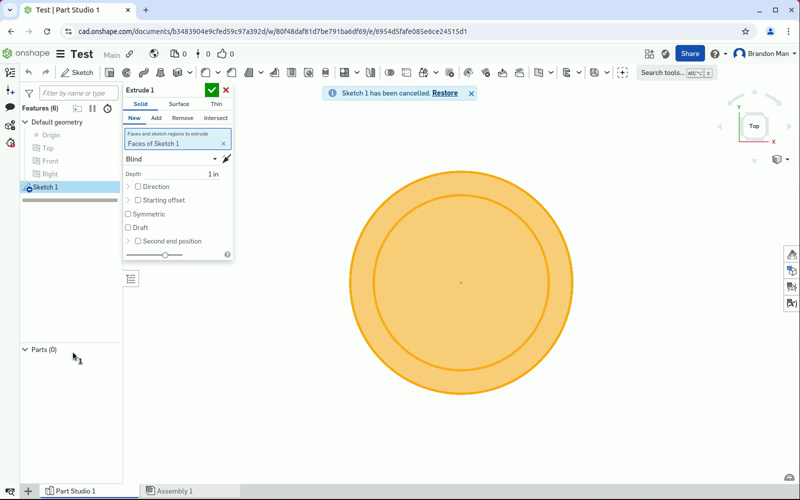
mouse_move(143, 106)
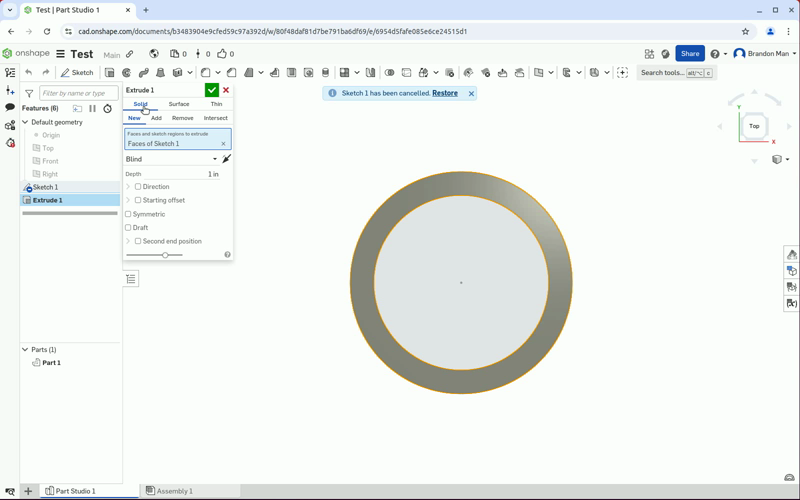
click(143, 106)
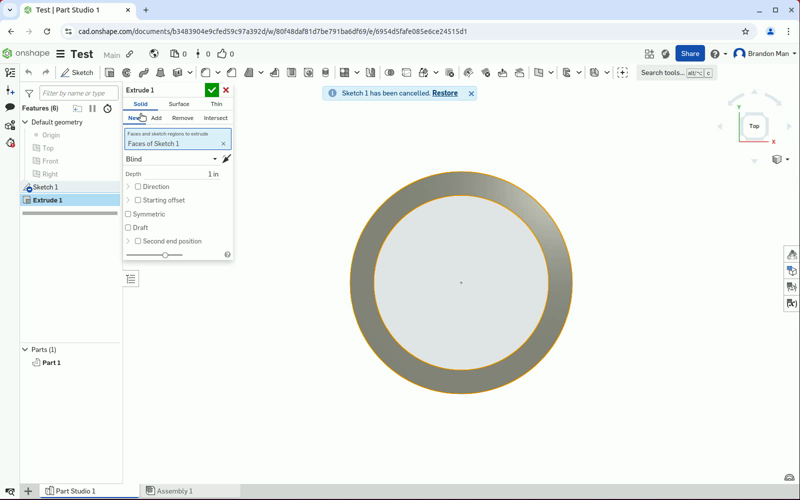
mouse_move(137, 120)
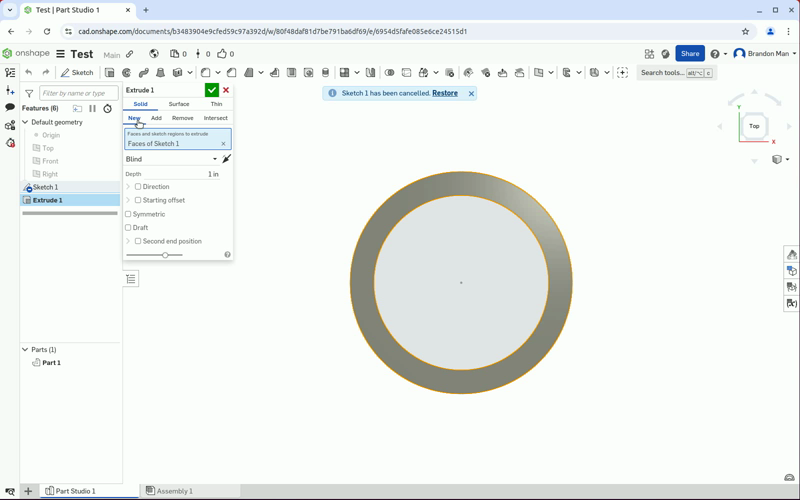
click(137, 120)
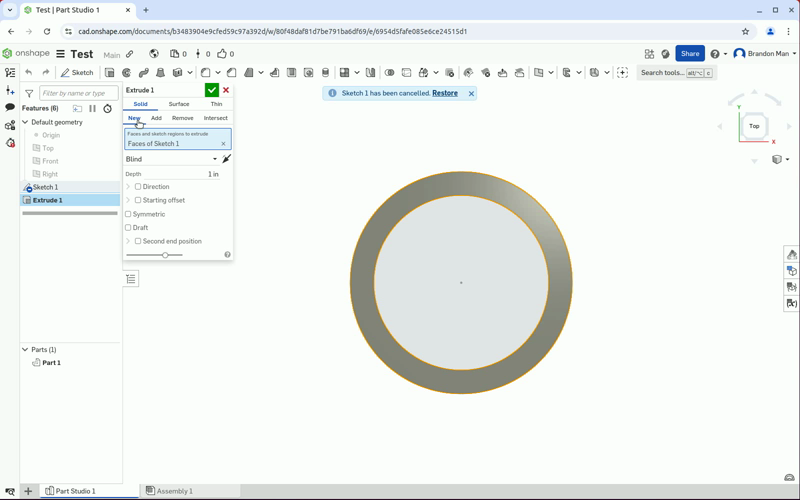
key(tab, 4)
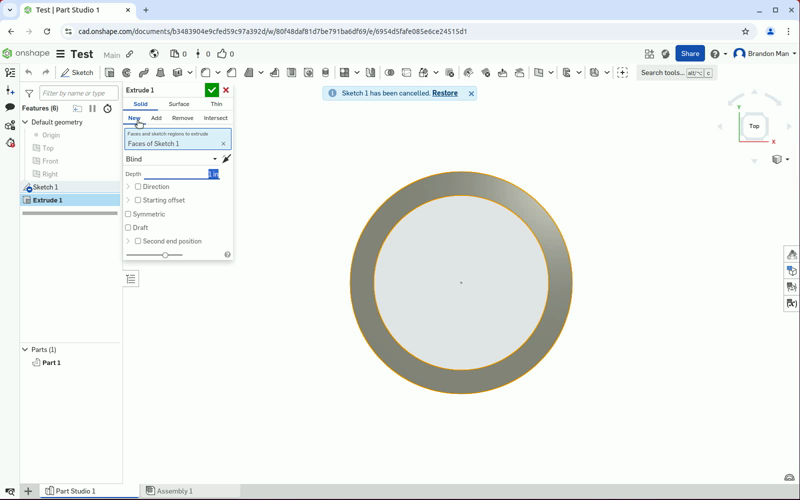
text(14.443)
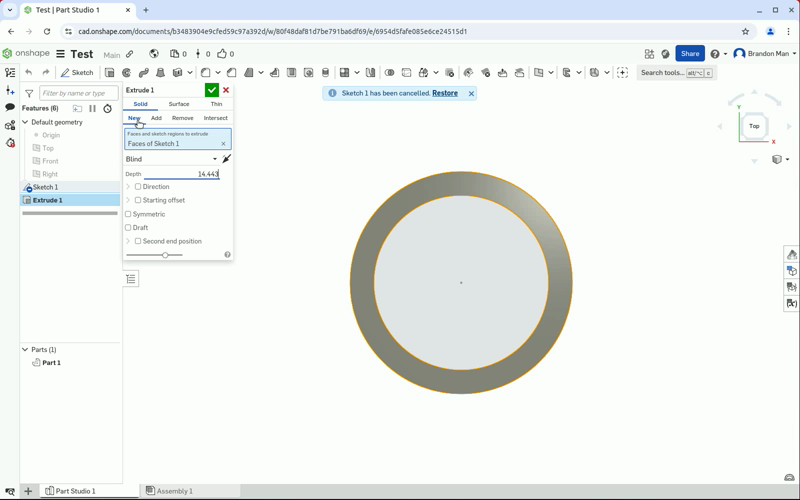
key(enter)
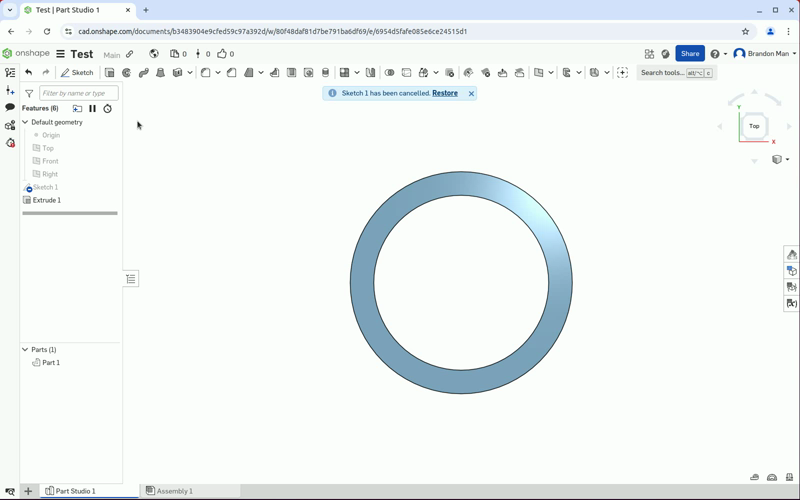
key(shift+h)
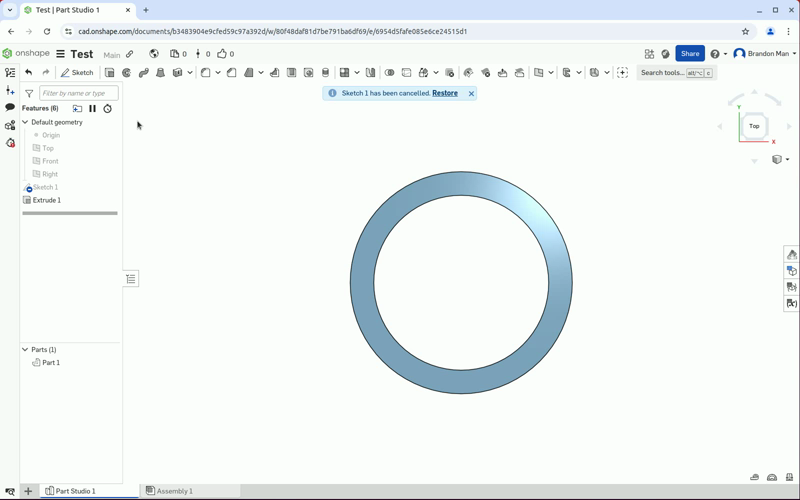
key(shift+h)
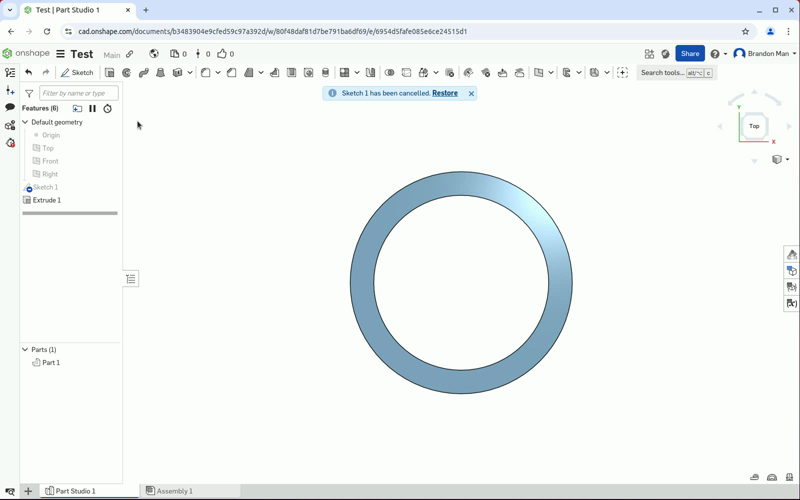
mouse_move(73, 189)
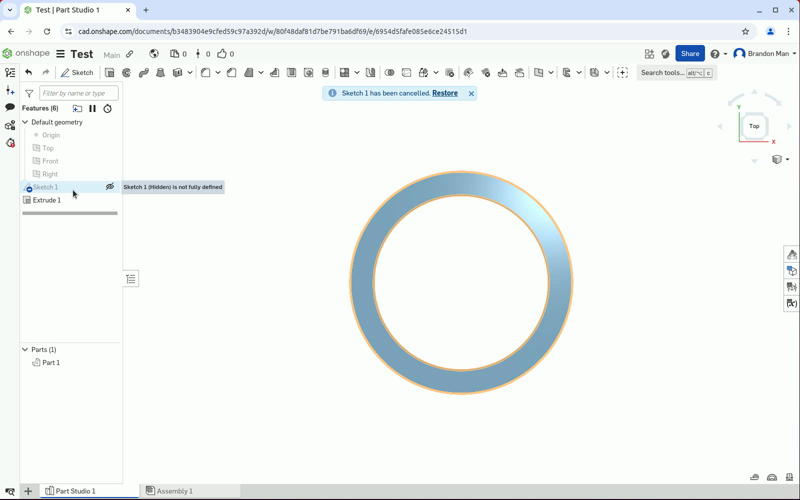
click(73, 189)
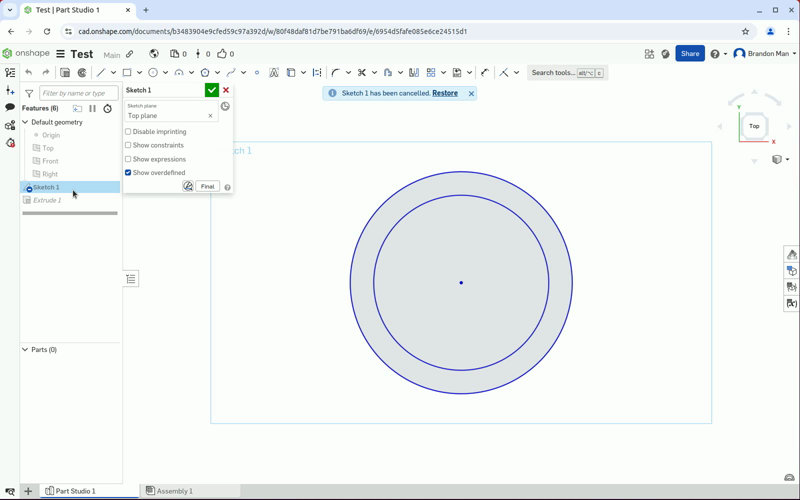
mouse_move(229, 92)
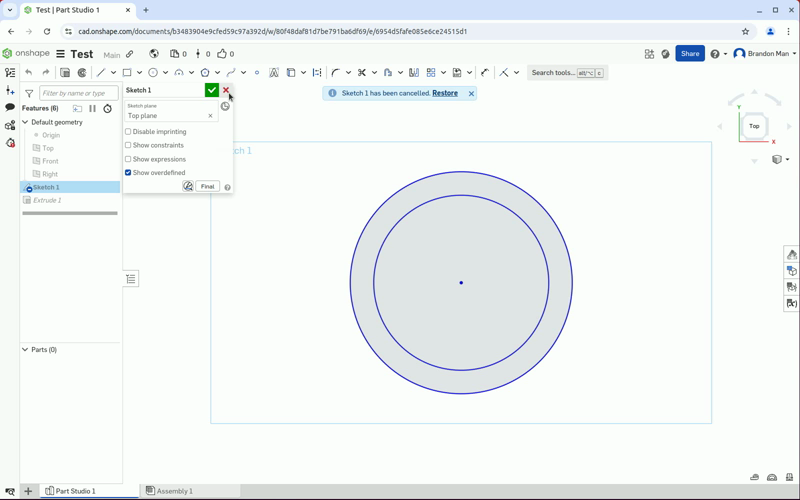
click(229, 92)
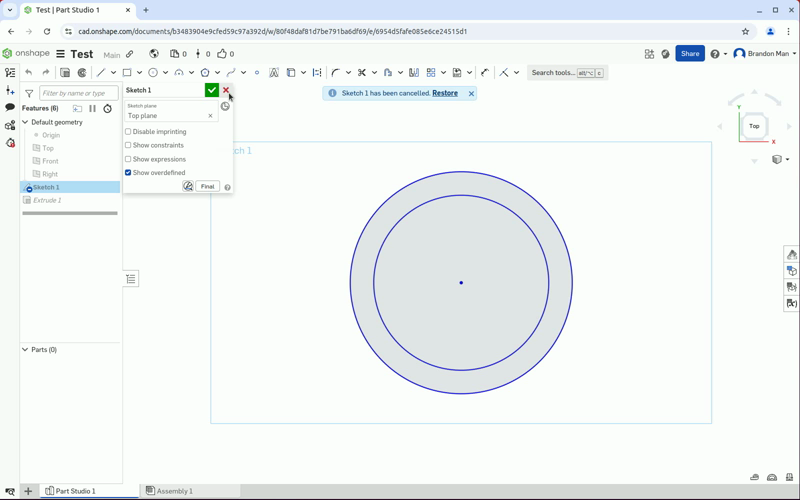
key(shift+s)
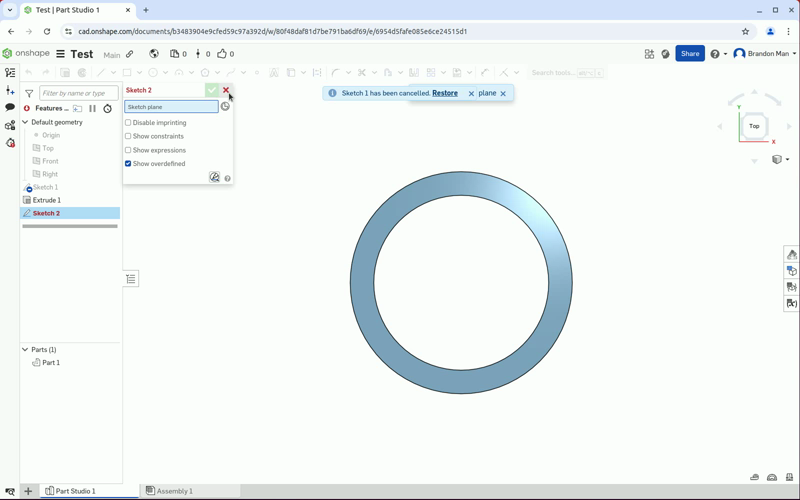
mouse_move(73, 150)
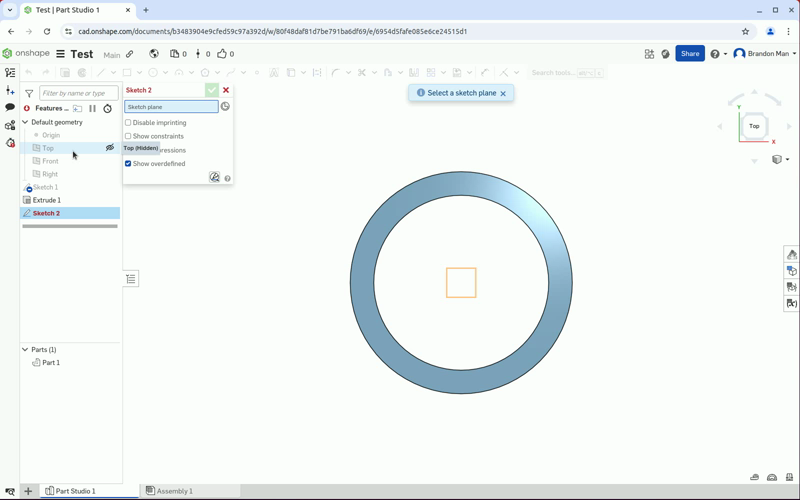
click(73, 150)
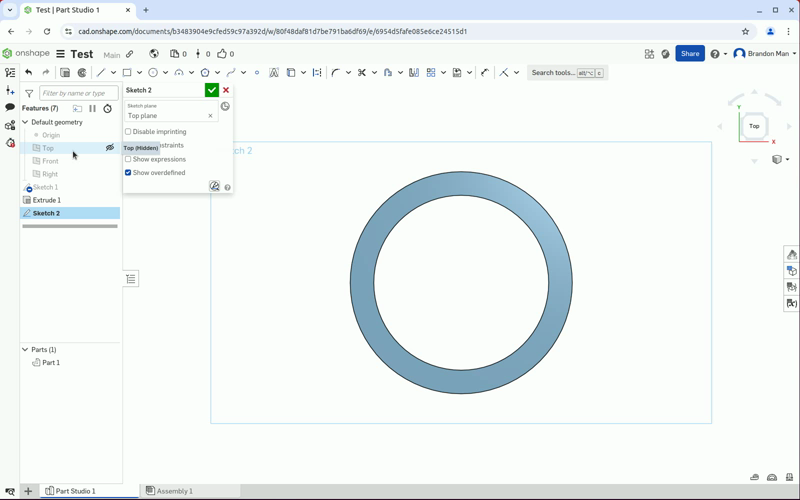
mouse_move(73, 352)
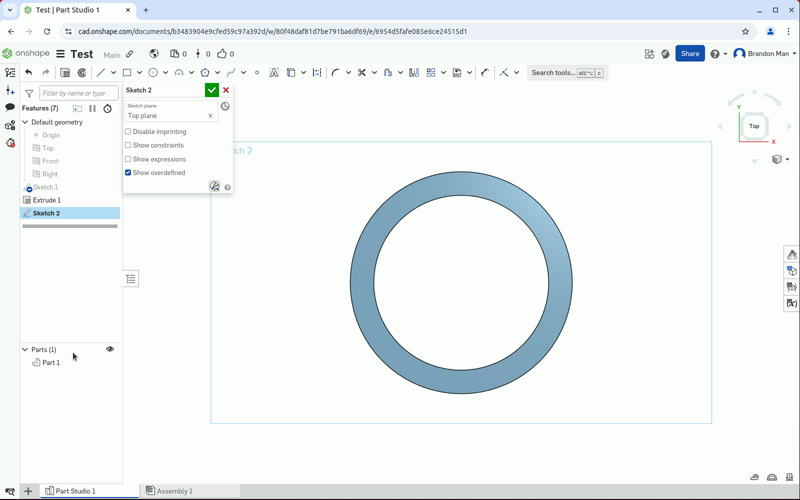
key(y)
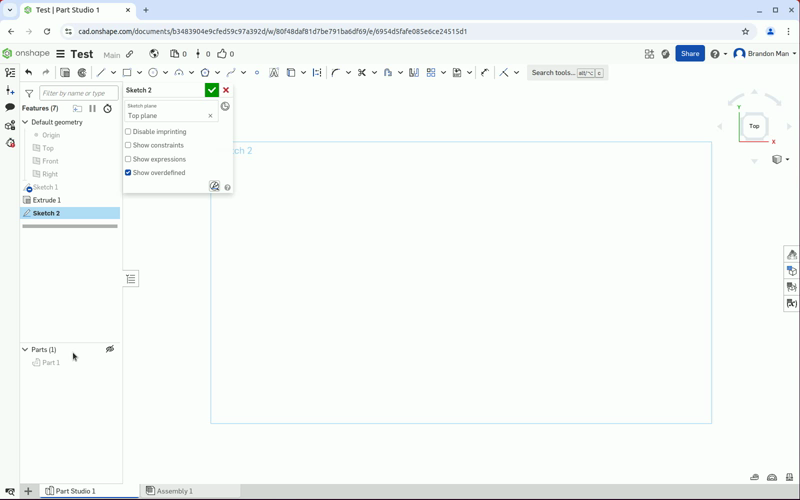
key(c)
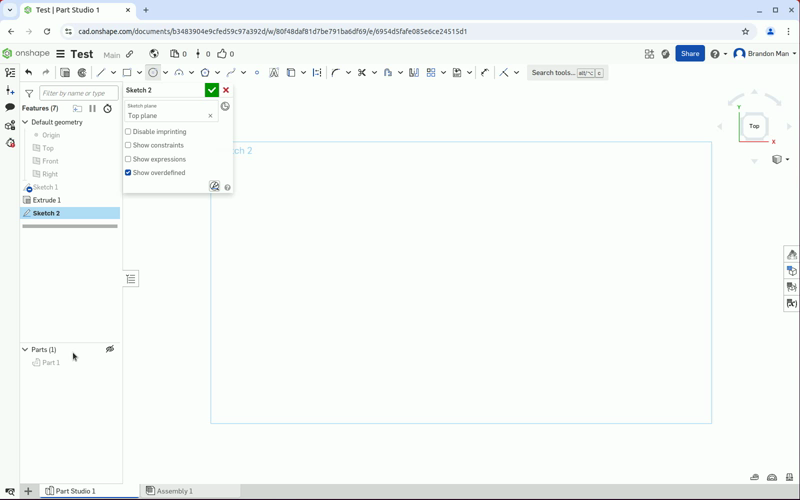
key_down(shift)
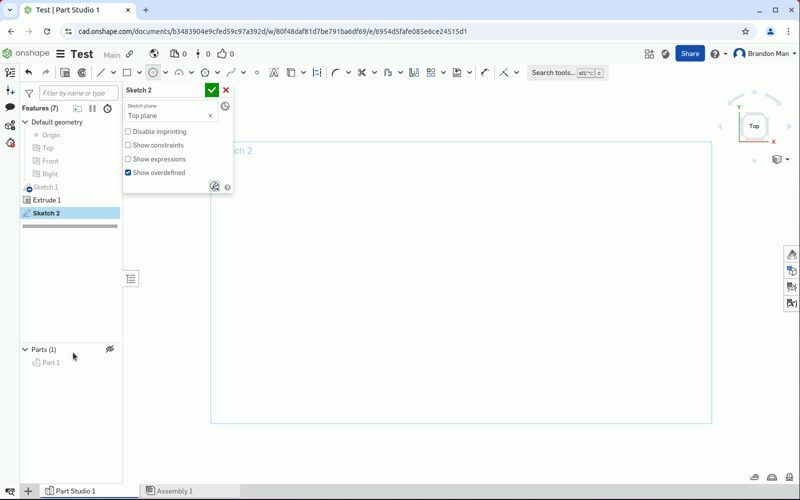
mouse_move(460, 282)
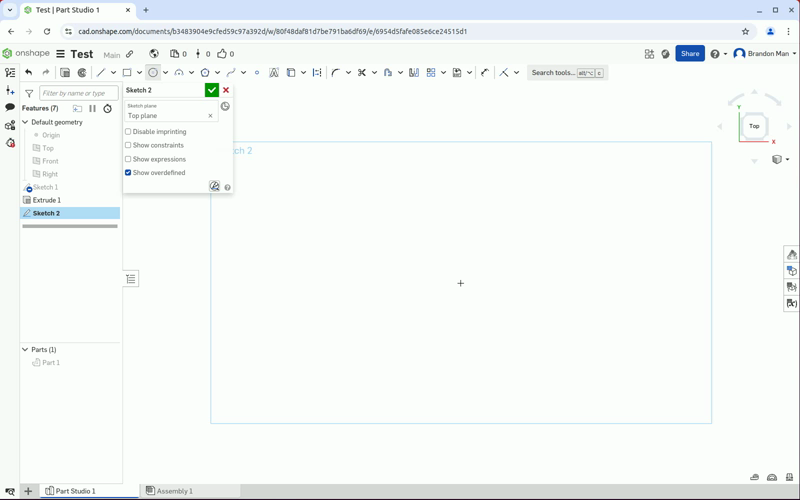
click(460, 282)
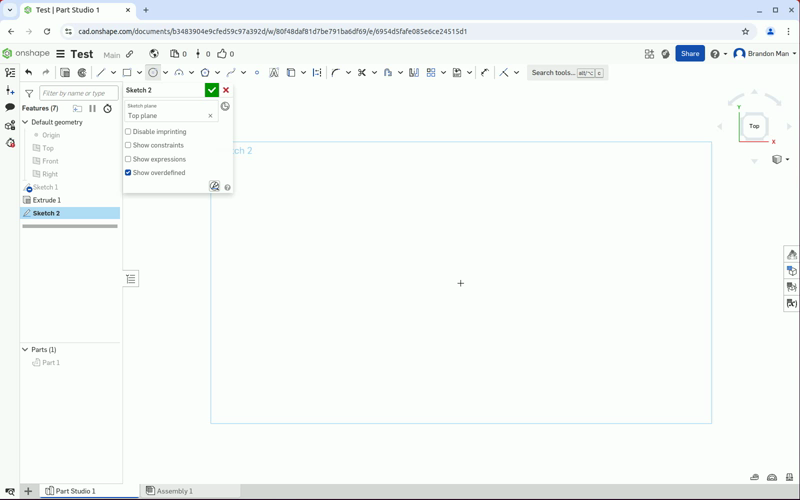
key_up(shift)
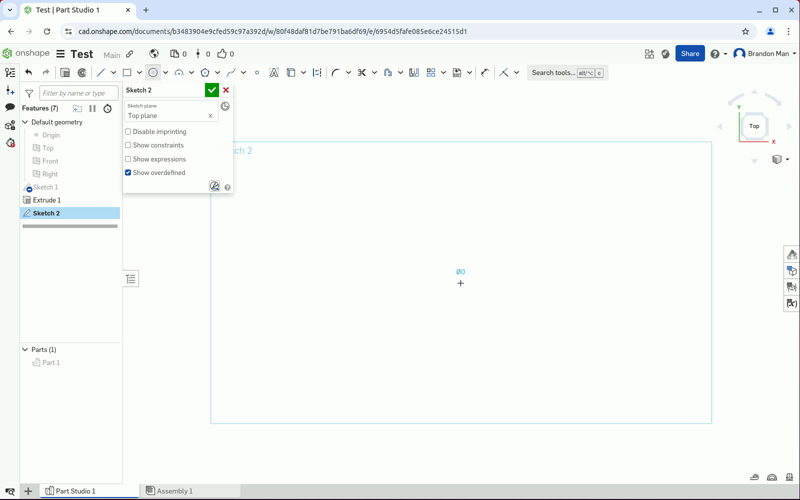
mouse_move(549, 282)
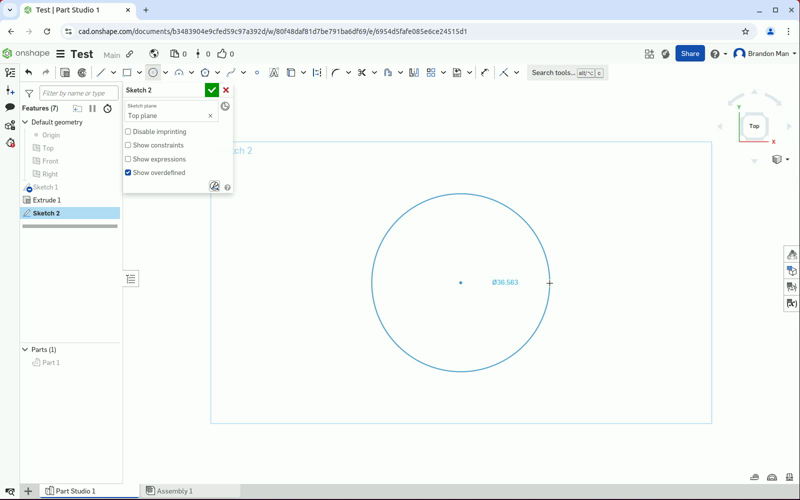
click(549, 282)
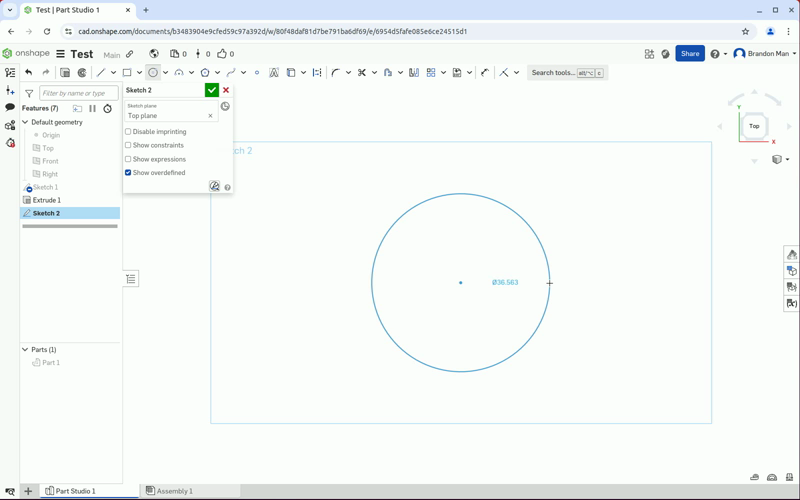
key(esc)
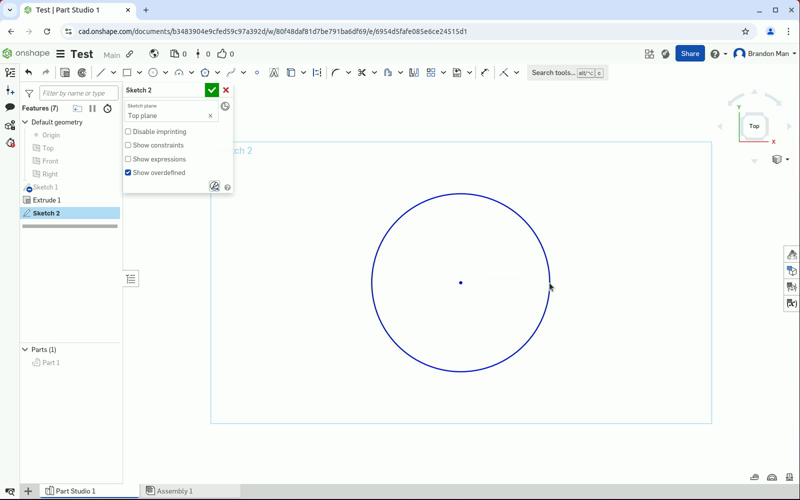
key(c)
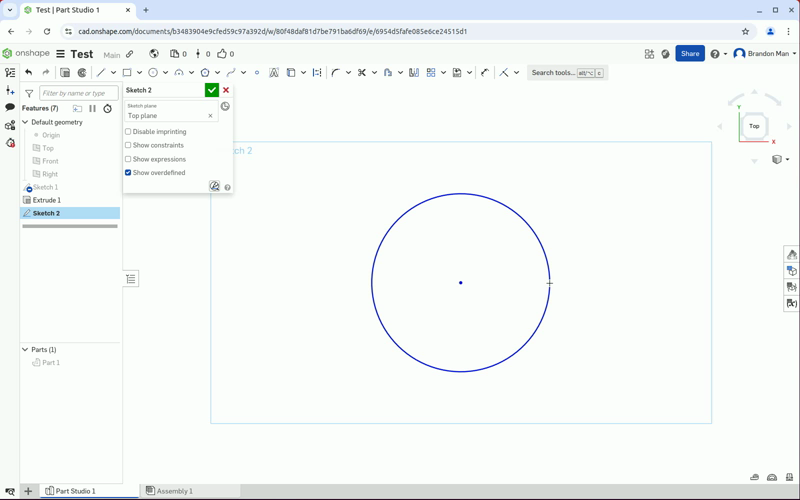
key_down(shift)
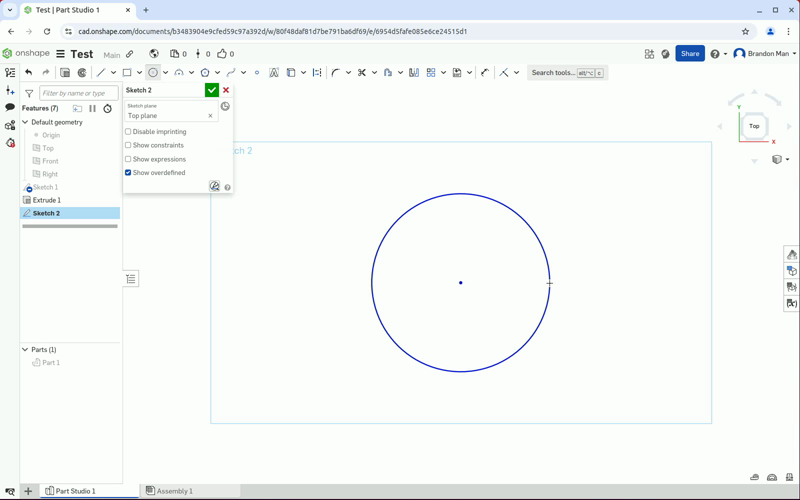
mouse_move(460, 282)
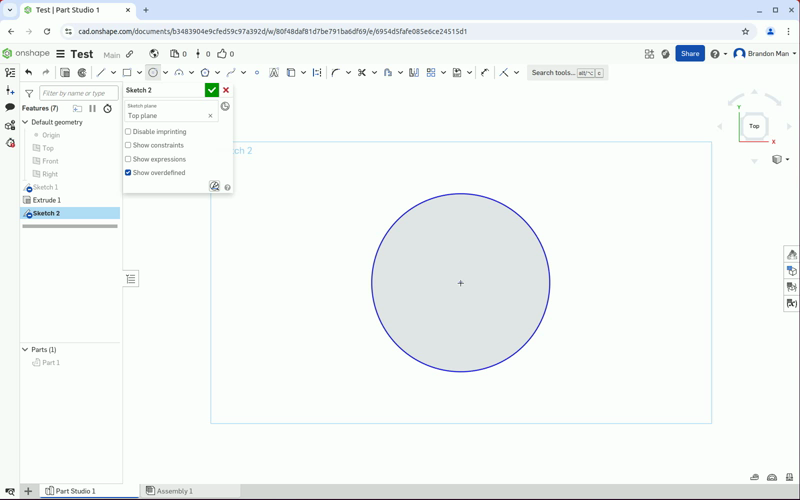
click(460, 282)
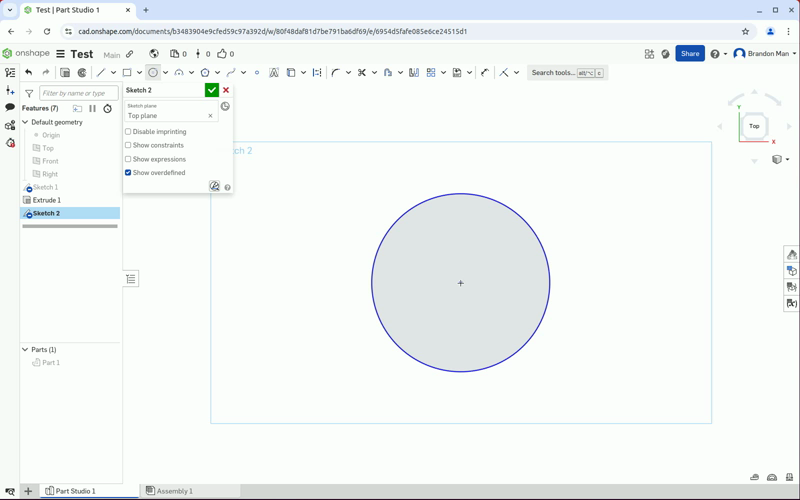
key_up(shift)
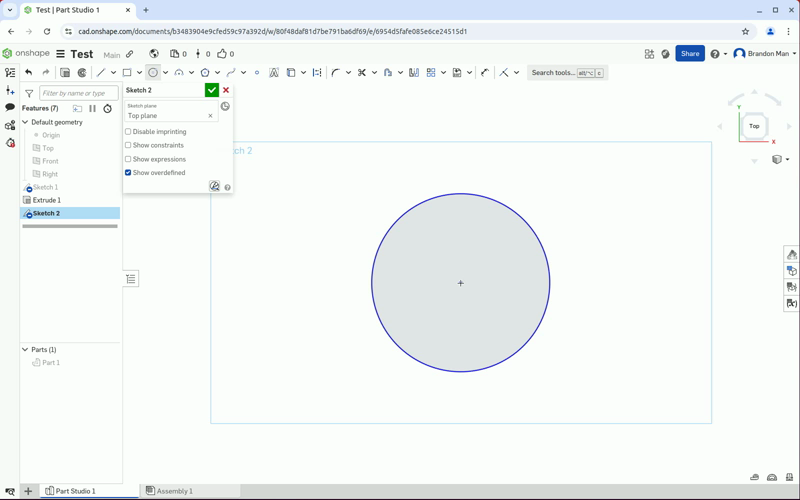
mouse_move(531, 282)
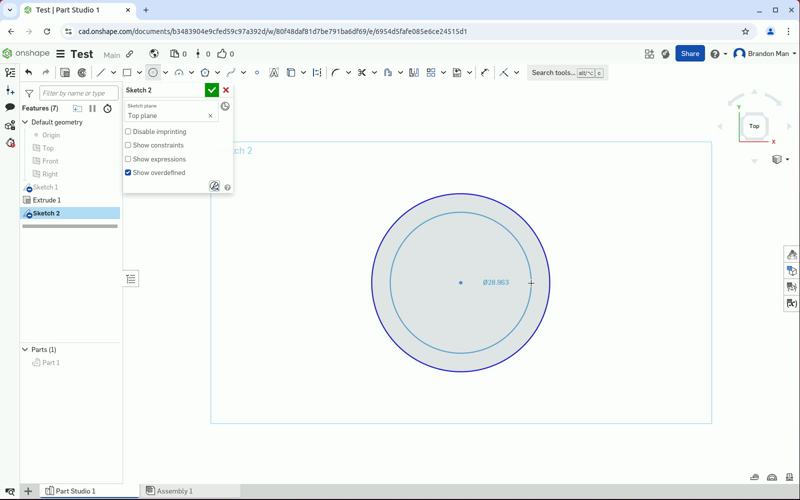
click(531, 282)
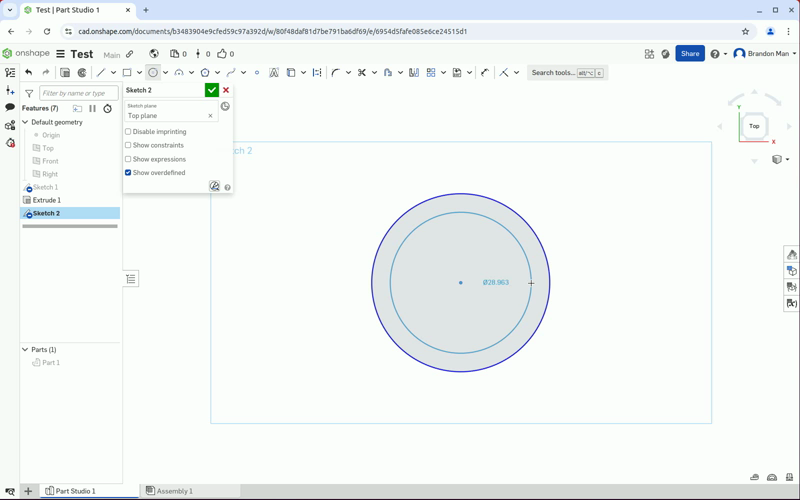
key(esc)
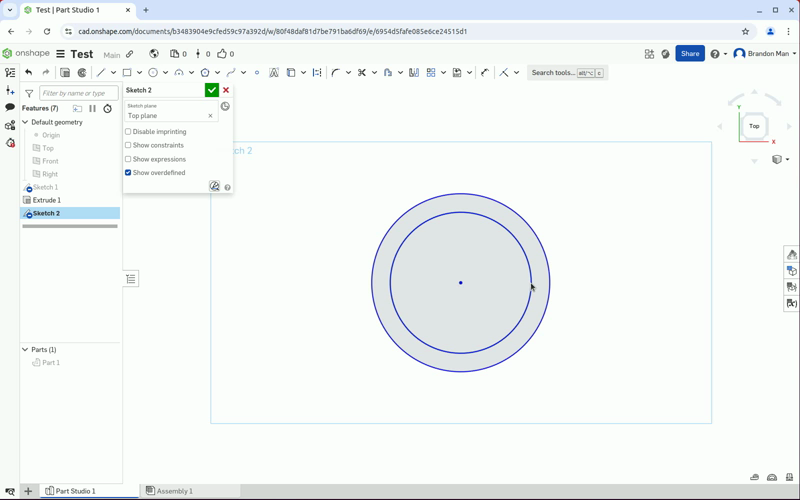
mouse_move(393, 324)
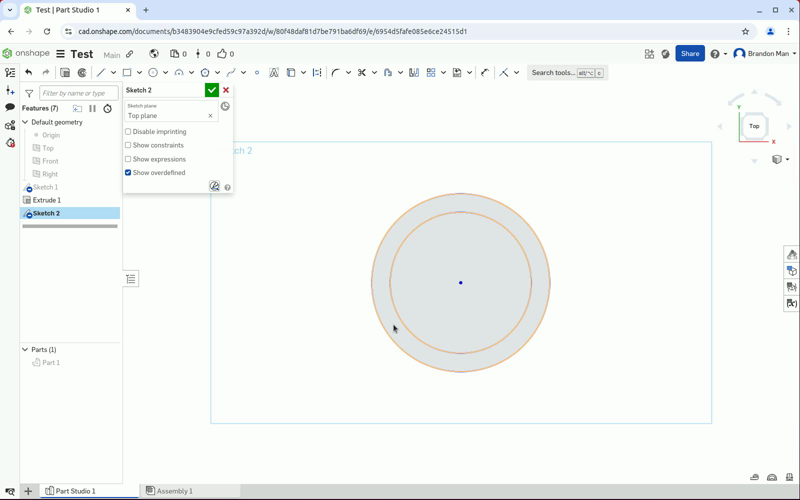
click(393, 324)
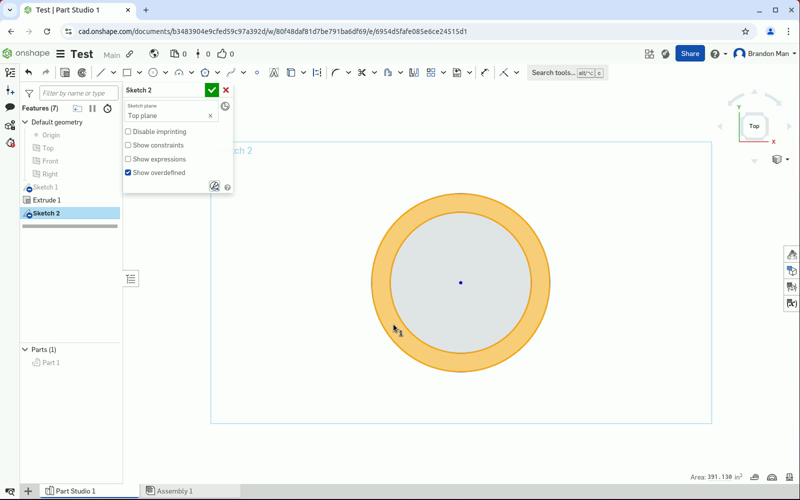
mouse_move(73, 352)
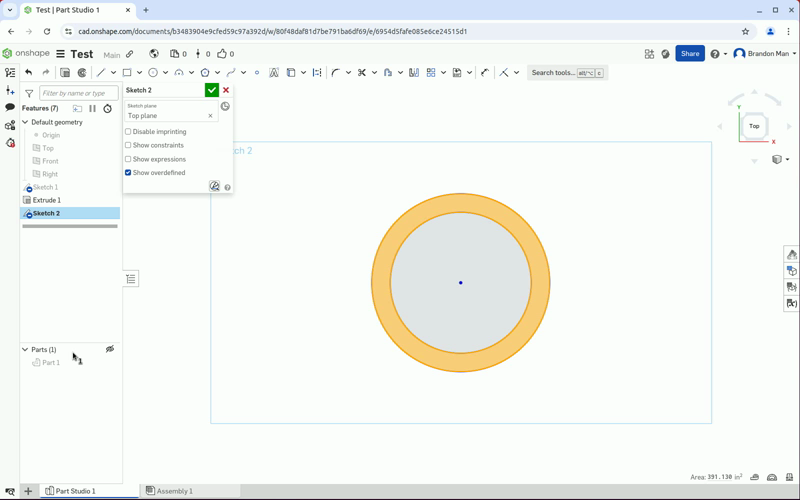
key(shift+y)
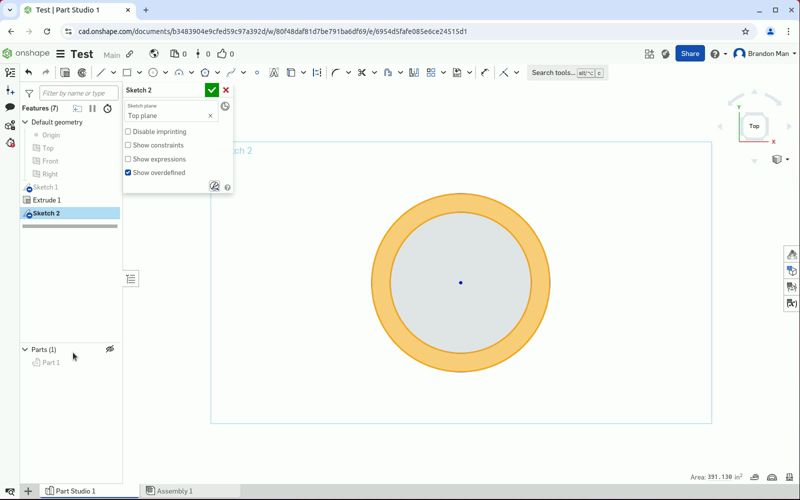
key(shift+e)
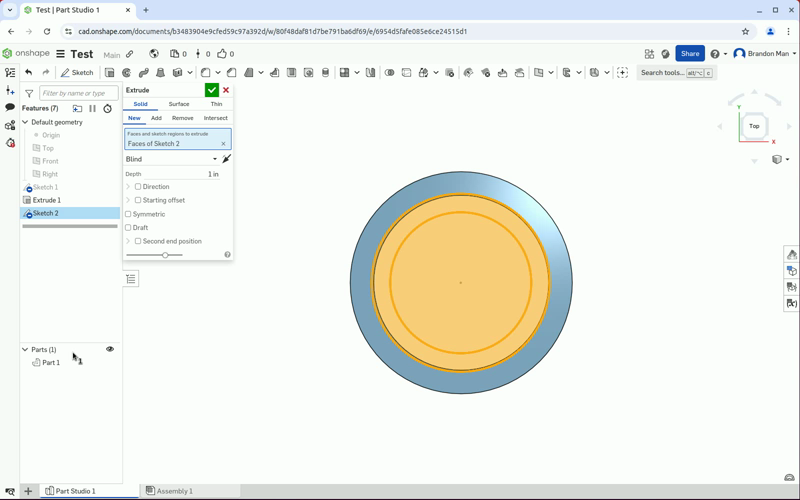
mouse_move(143, 106)
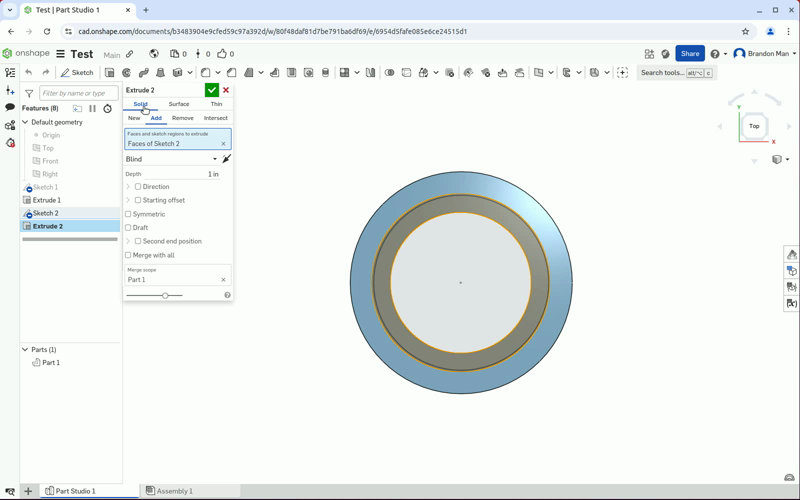
click(143, 106)
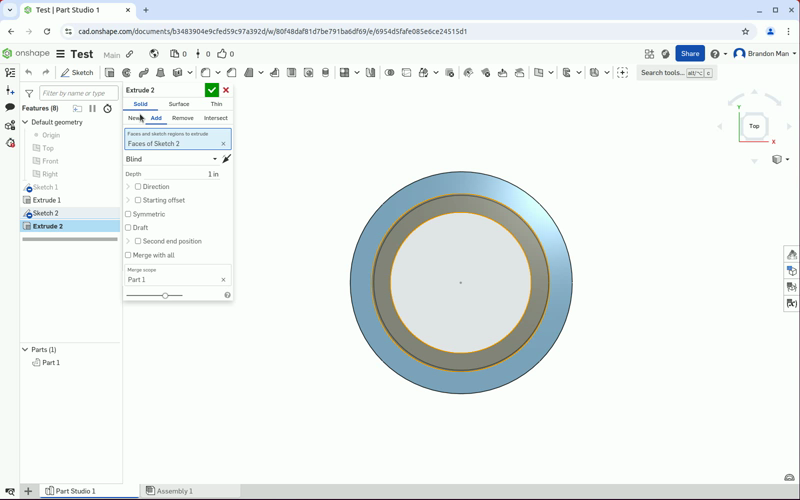
mouse_move(137, 120)
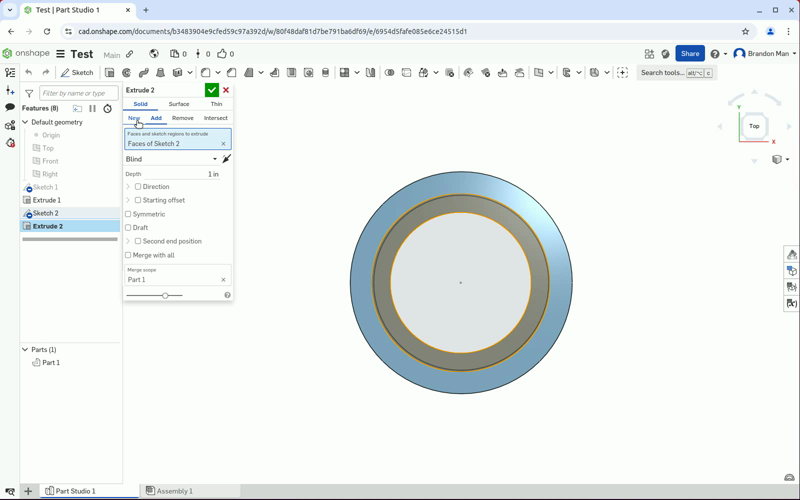
click(137, 120)
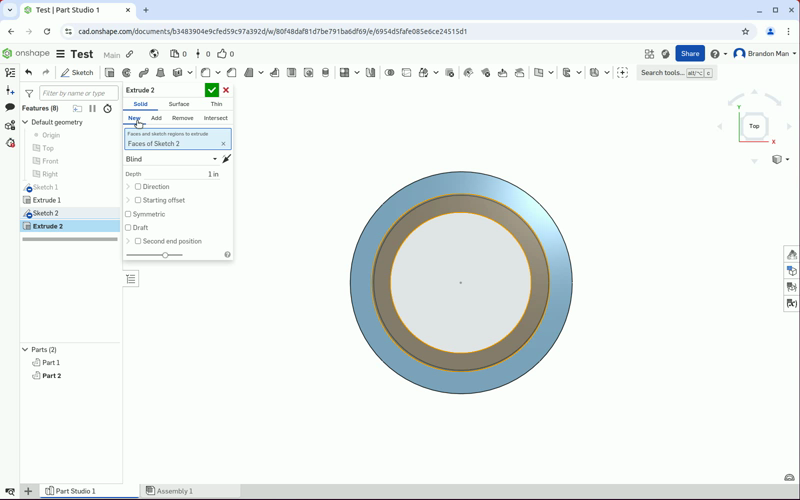
key(tab, 4)
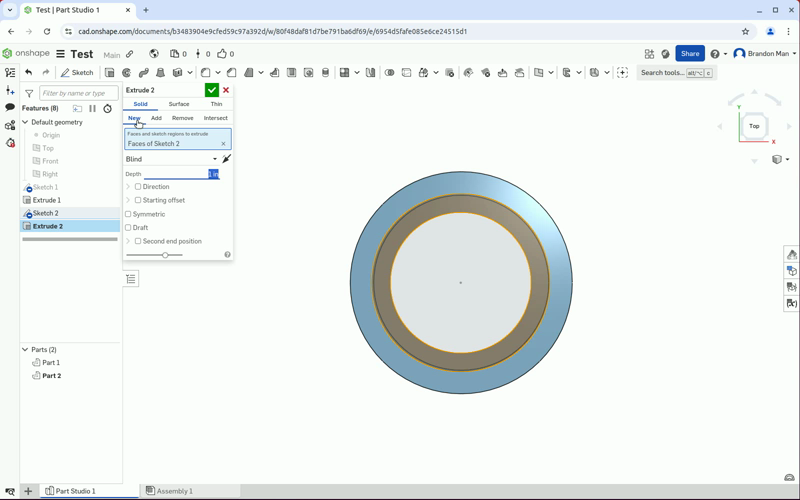
text(14.443)
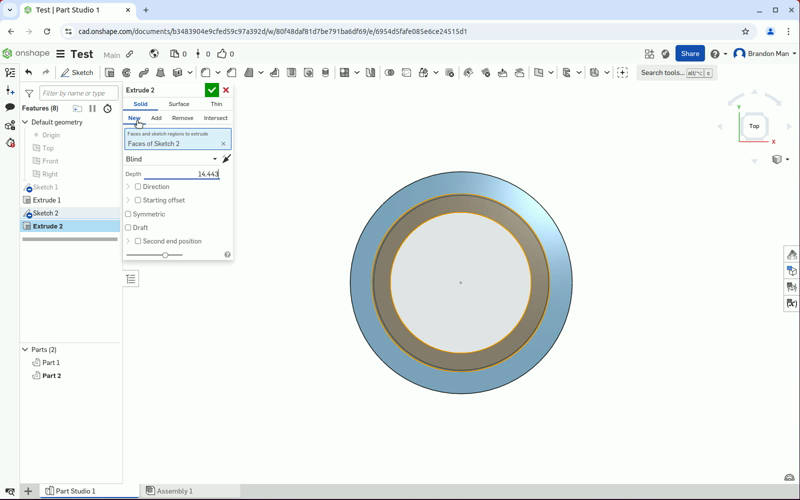
key(enter)
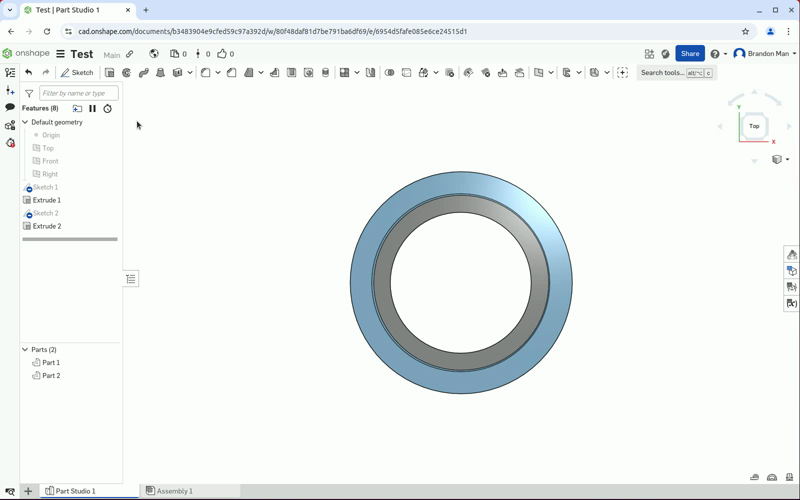
key(shift+h)
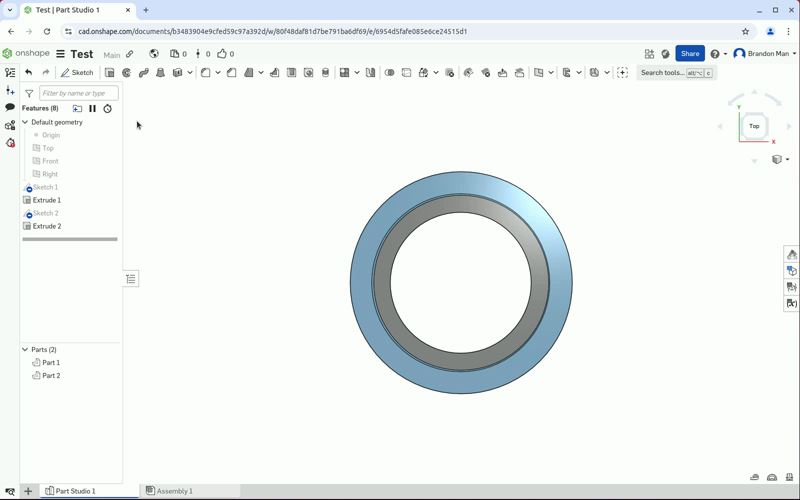
key(shift+h)
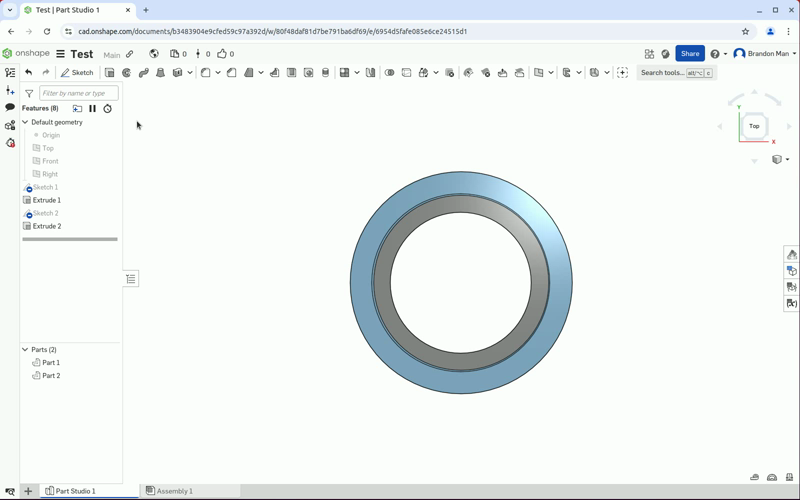
mouse_move(73, 189)
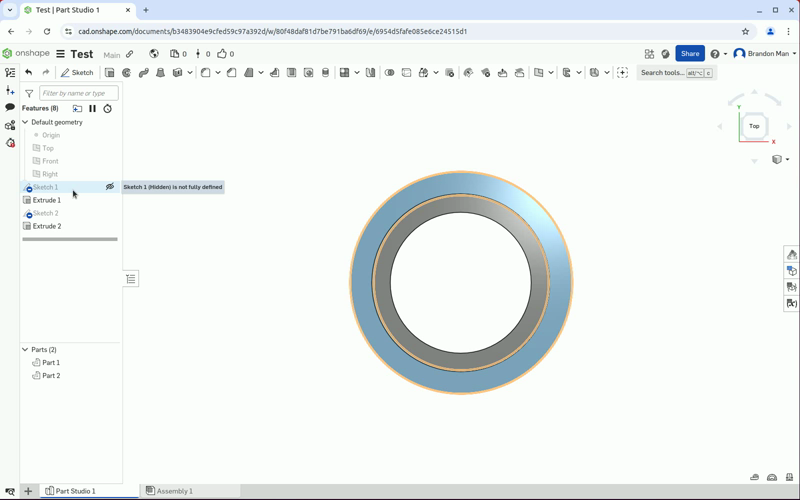
click(73, 189)
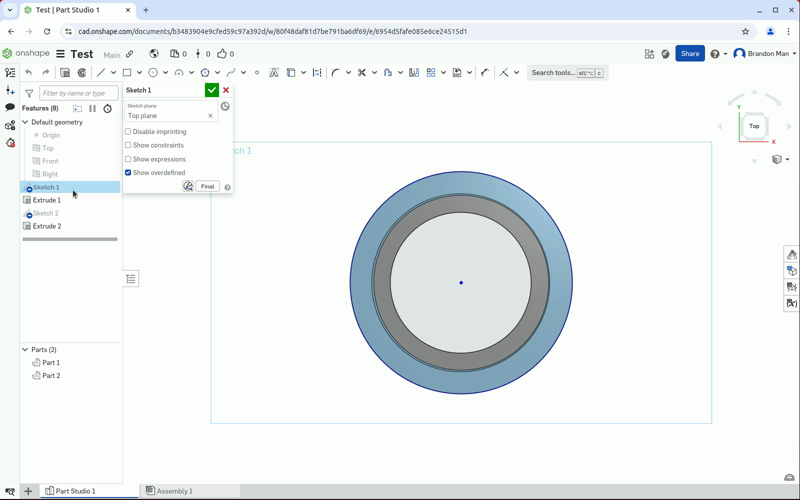
mouse_move(229, 92)
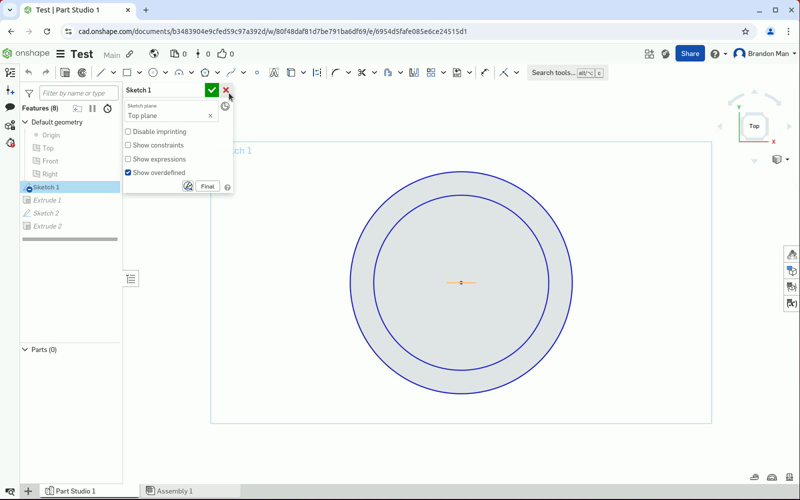
click(229, 92)
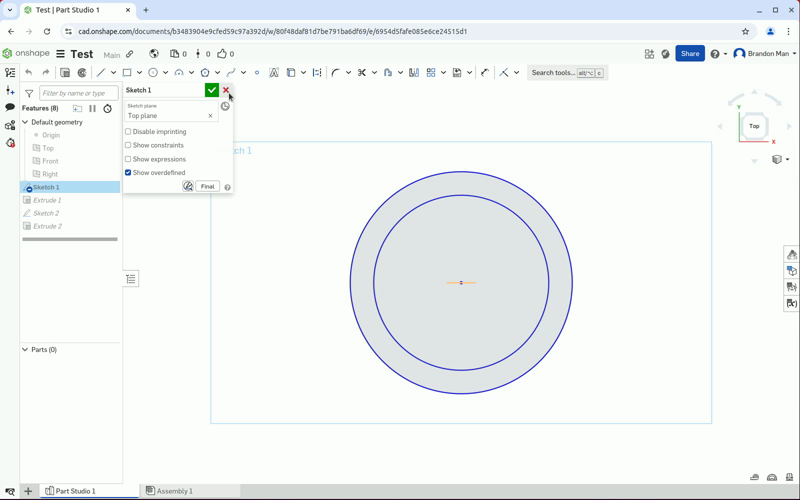
key(shift+s)
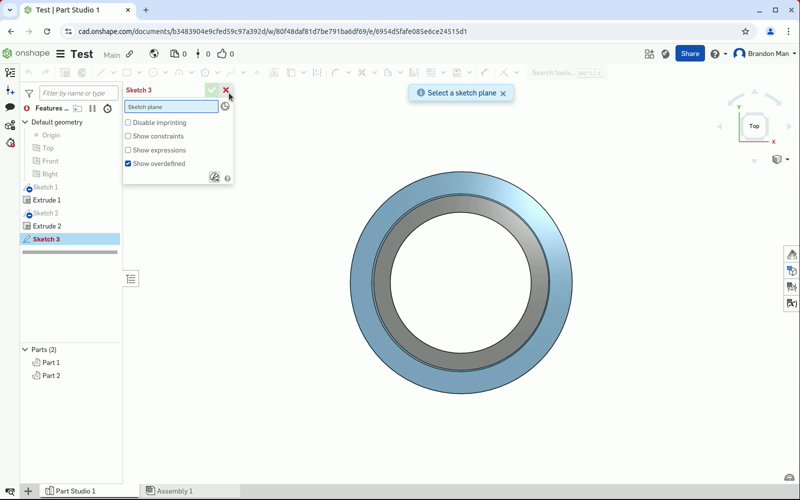
mouse_move(73, 150)
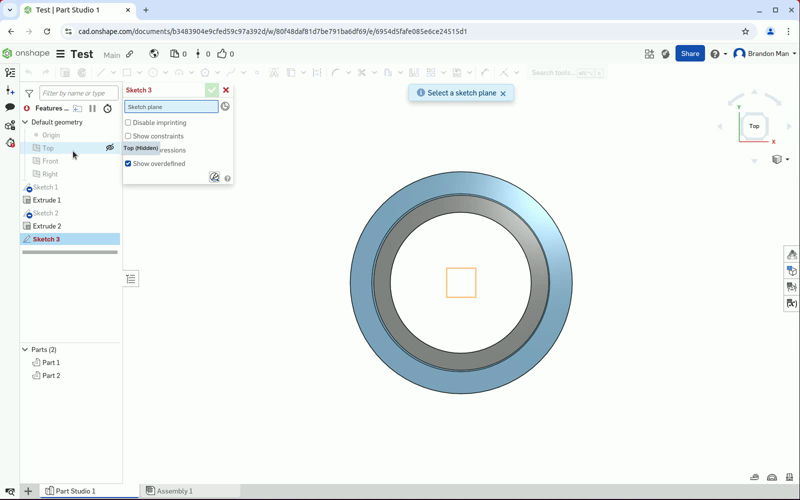
click(73, 150)
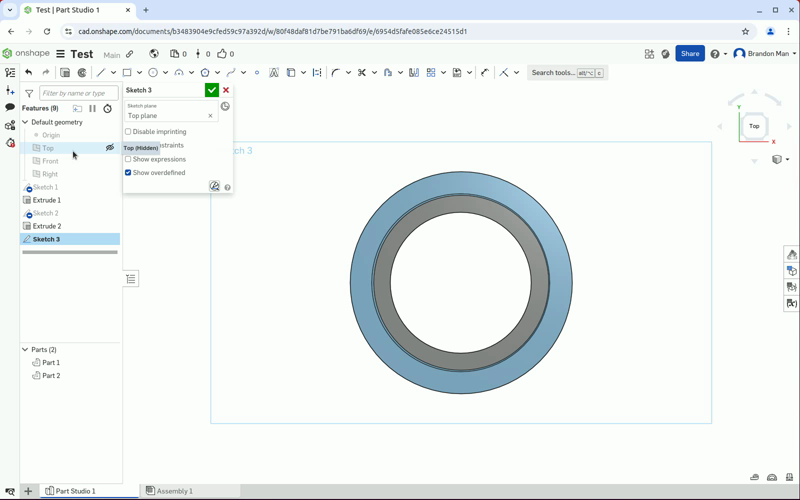
mouse_move(73, 352)
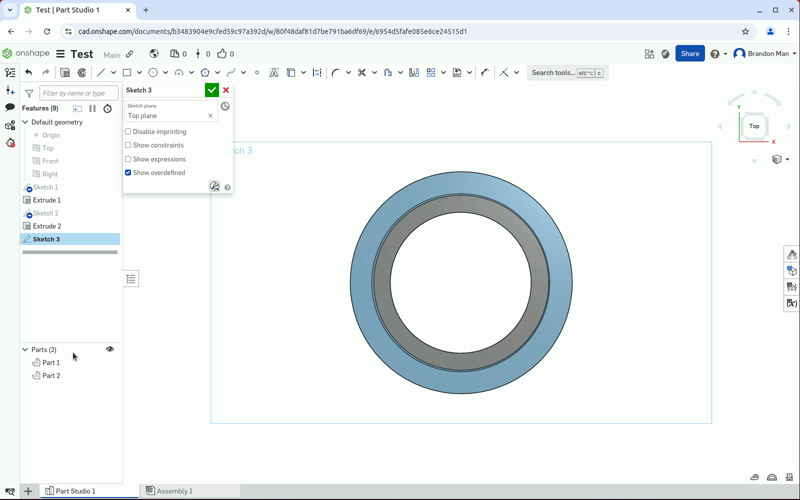
key(y)
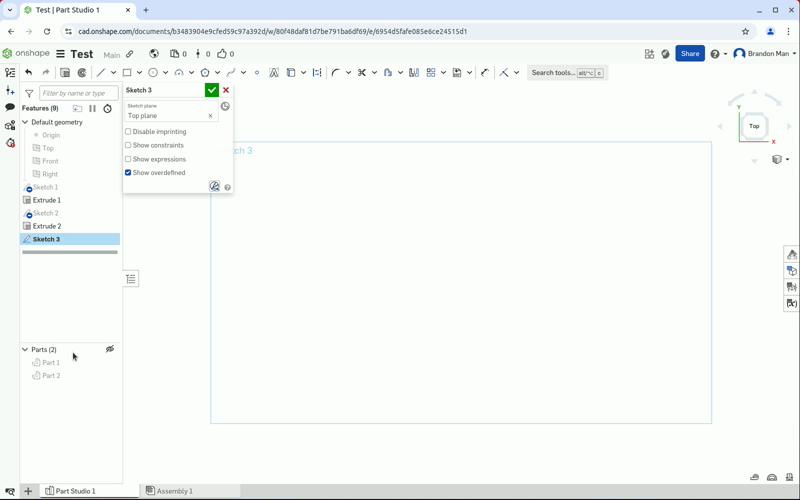
key(c)
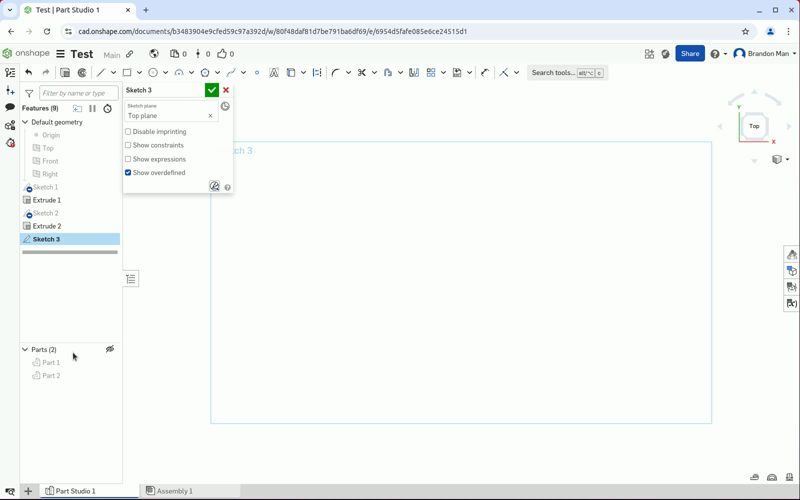
key_down(shift)
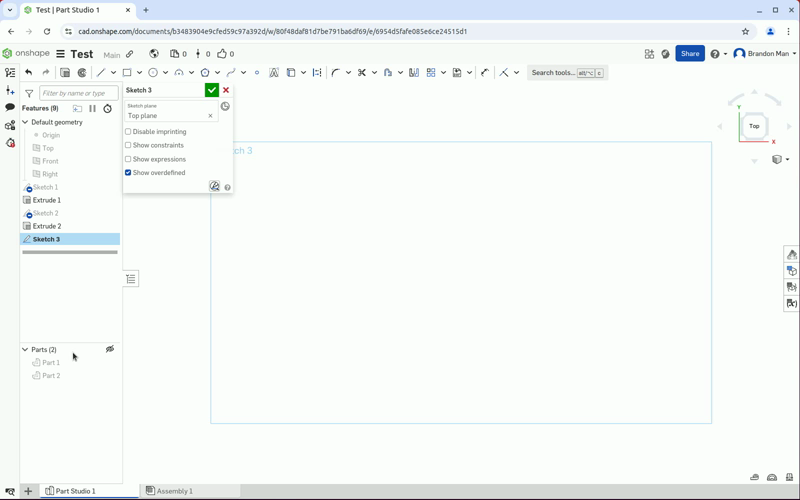
mouse_move(461, 282)
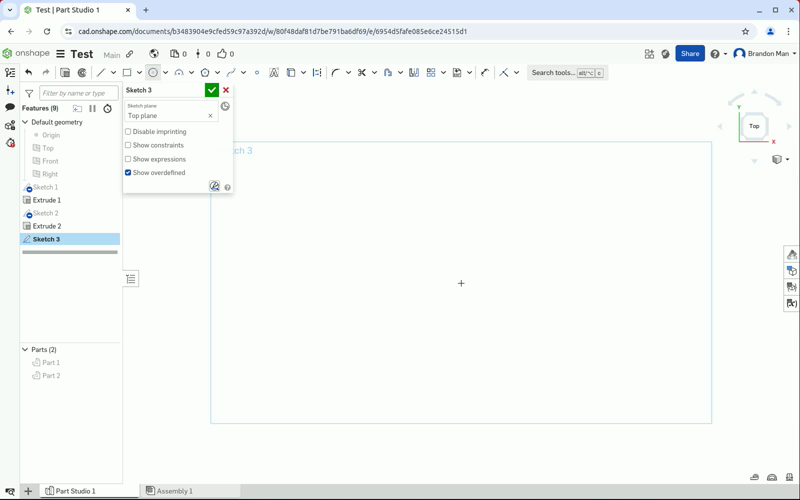
click(461, 282)
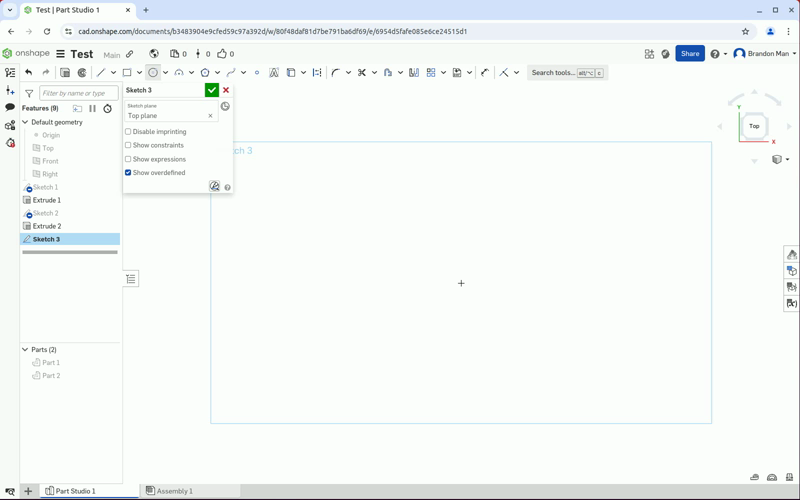
key_up(shift)
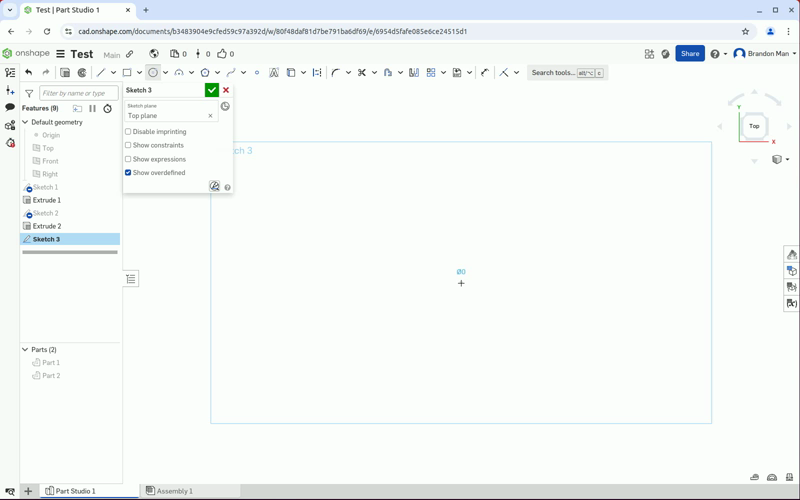
mouse_move(533, 282)
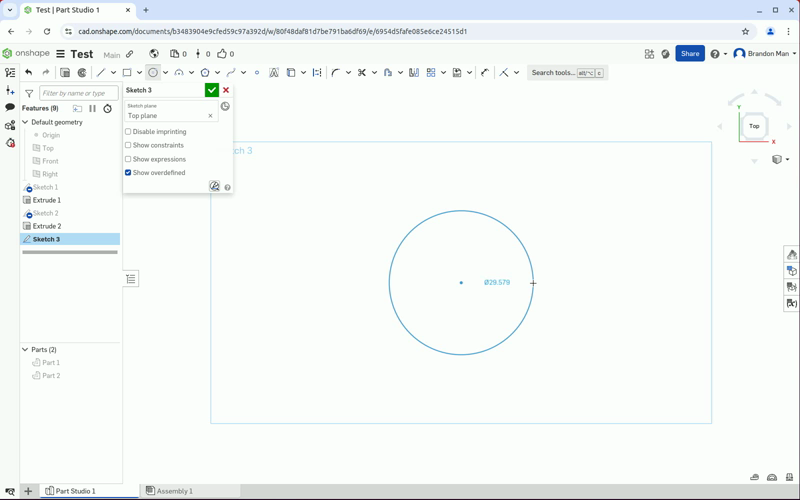
click(533, 282)
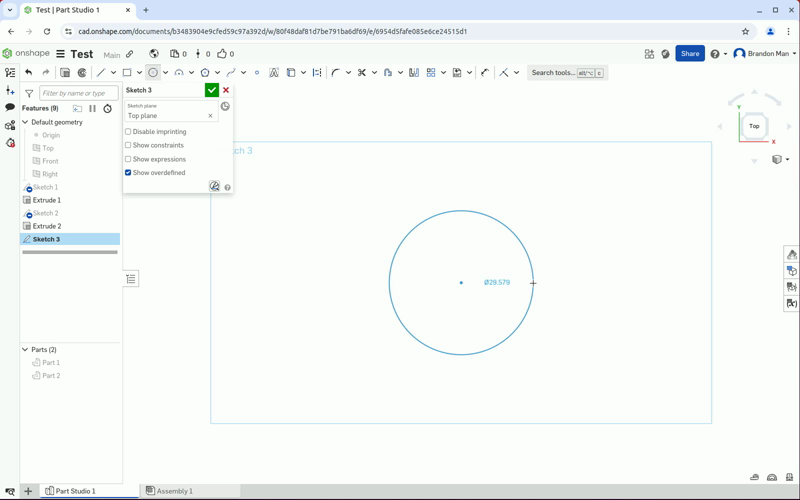
key(esc)
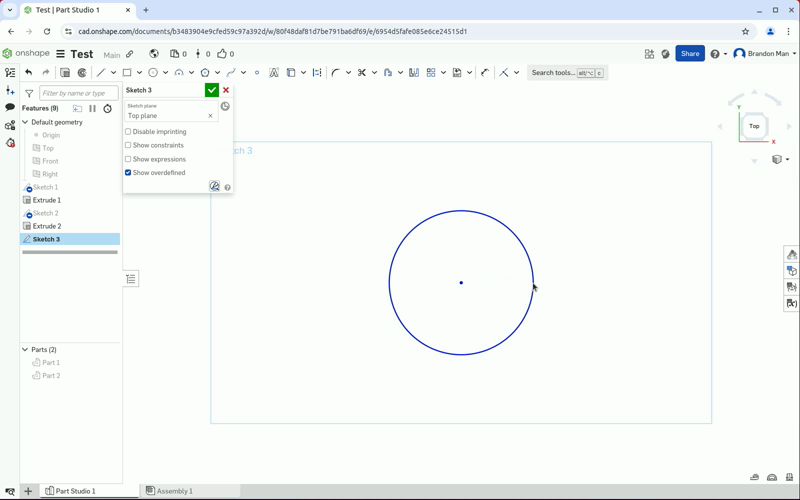
key(c)
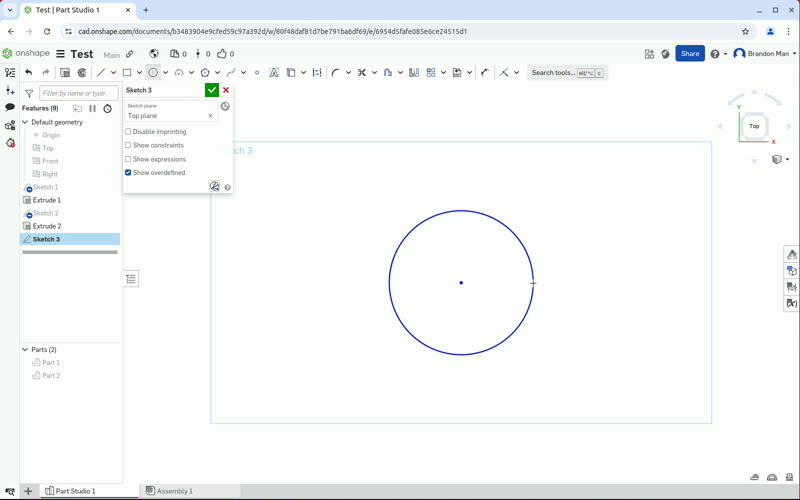
key_down(shift)
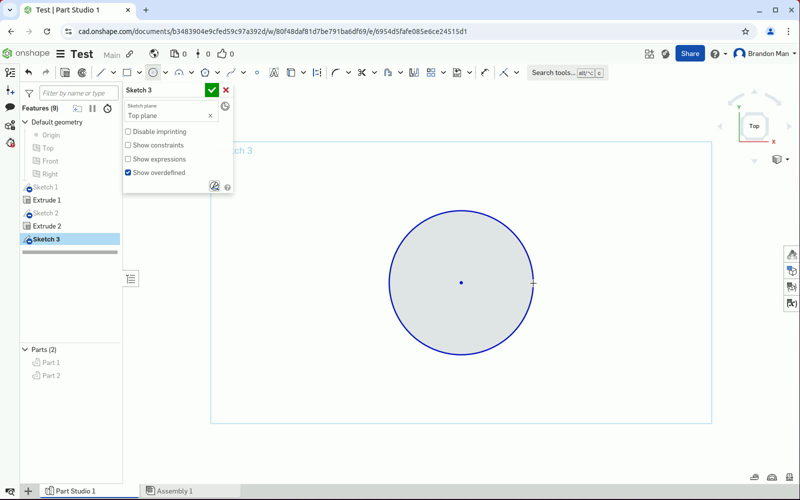
mouse_move(461, 282)
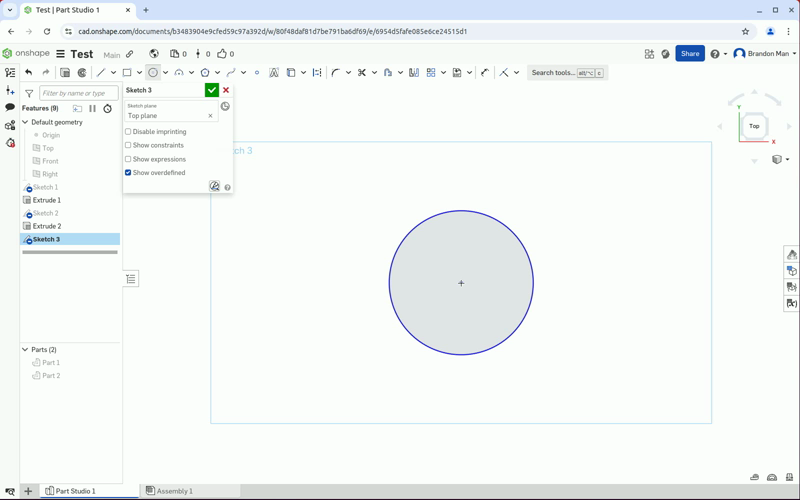
click(461, 282)
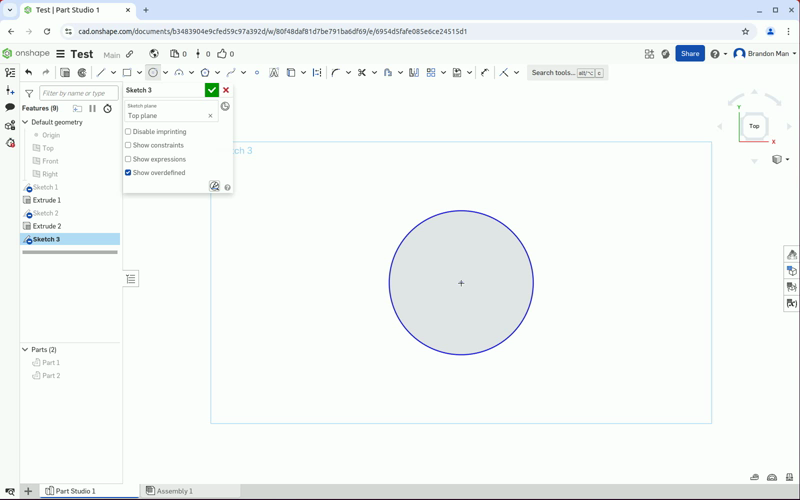
key_up(shift)
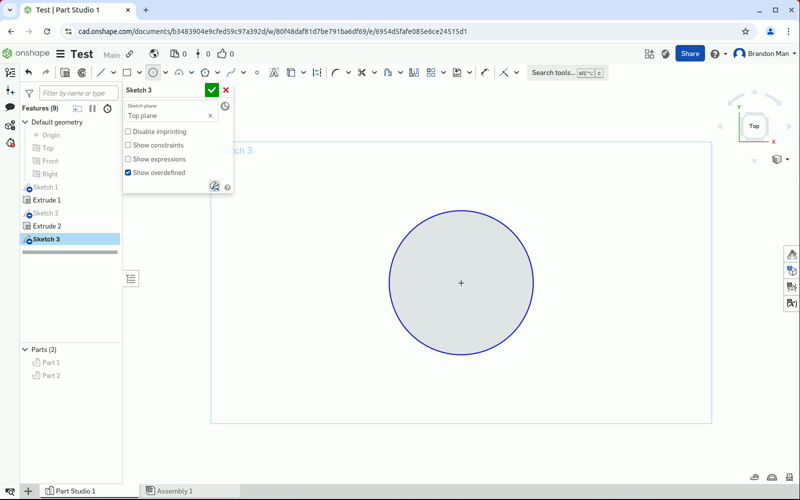
mouse_move(485, 282)
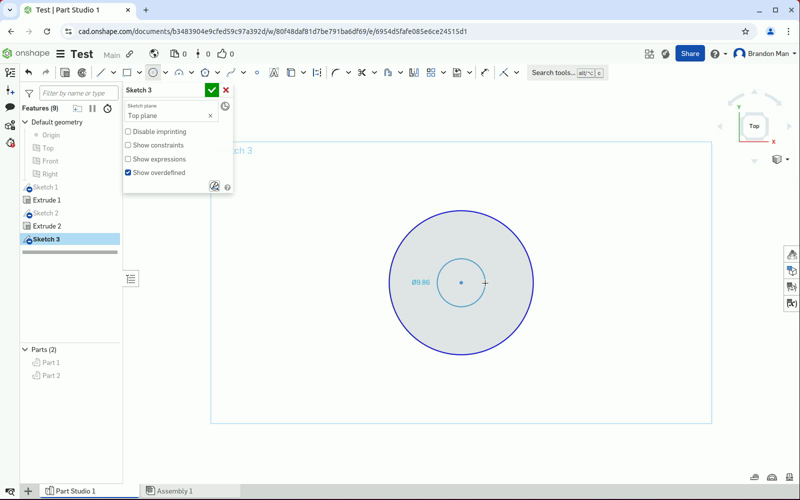
click(485, 282)
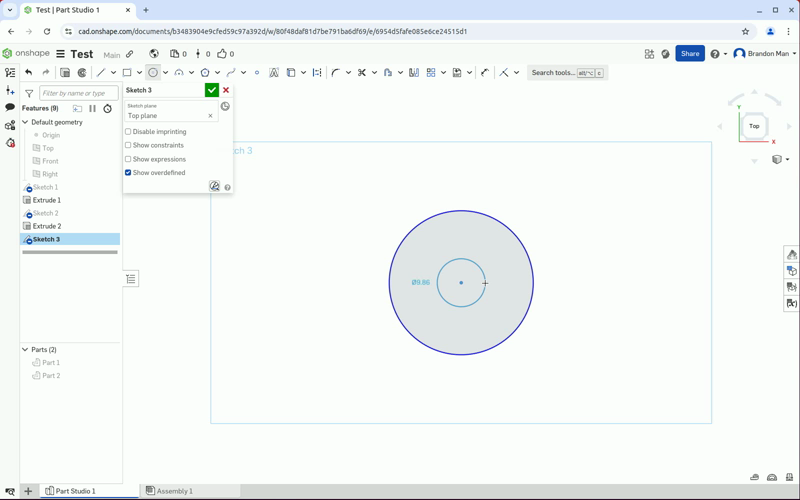
key(esc)
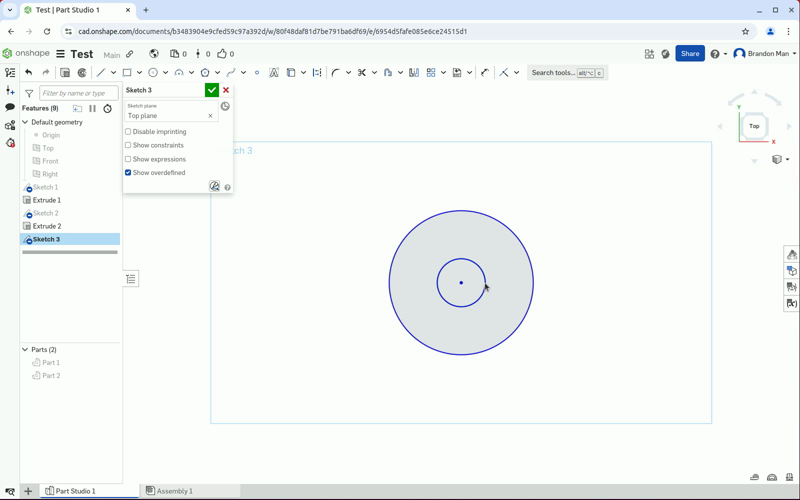
mouse_move(427, 301)
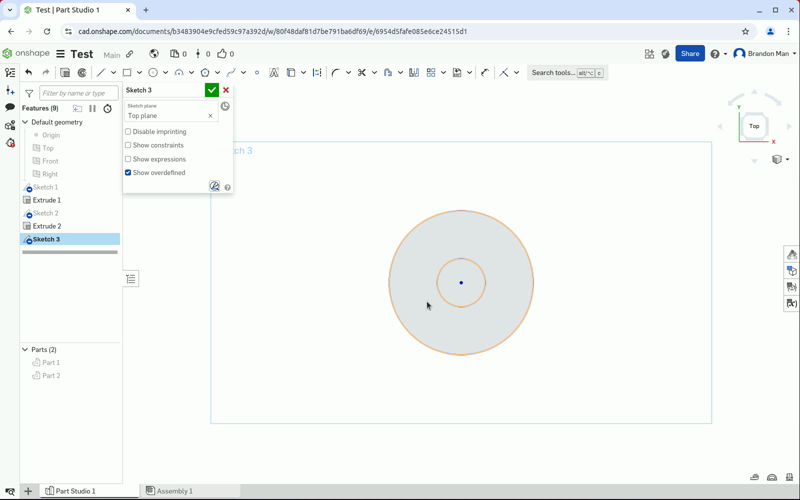
click(427, 301)
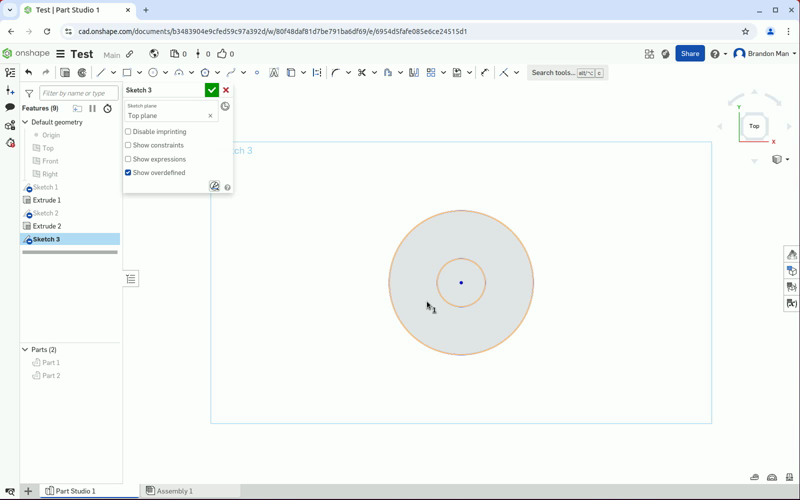
mouse_move(73, 352)
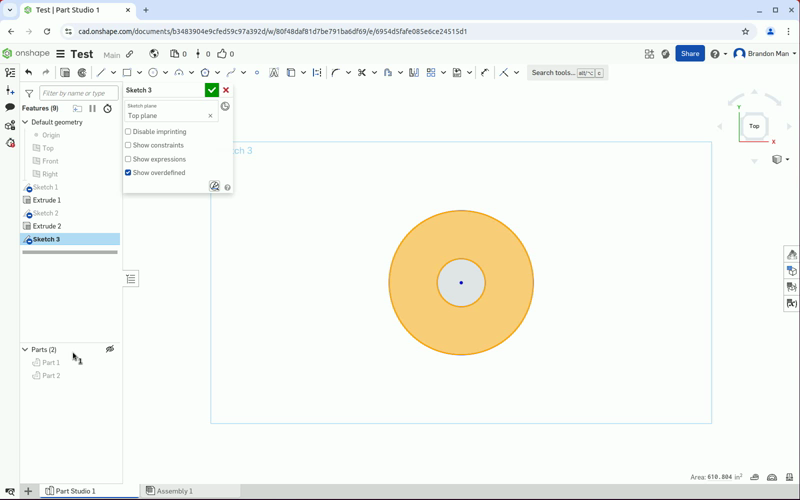
key(shift+y)
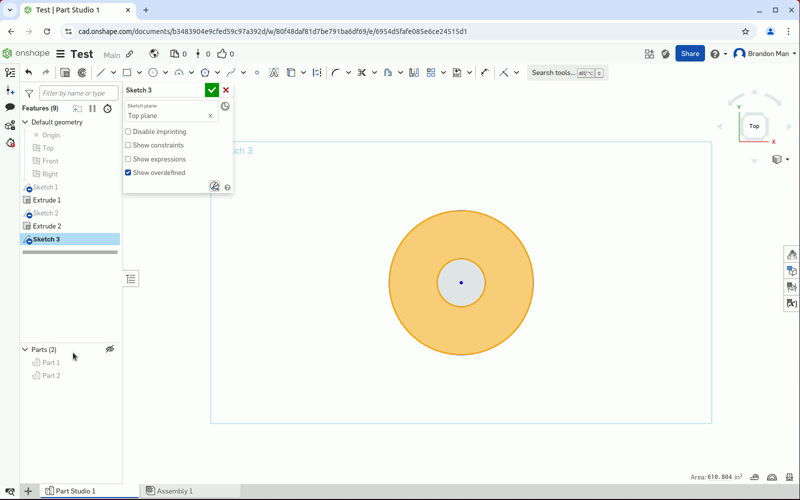
key(shift+e)
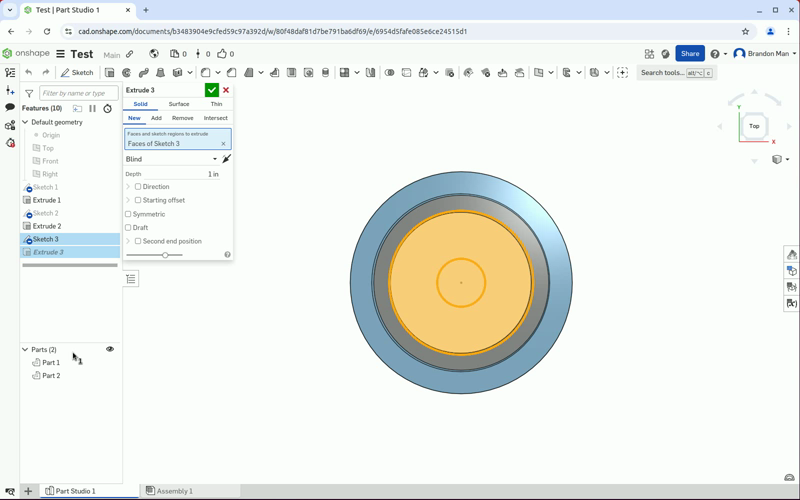
mouse_move(143, 106)
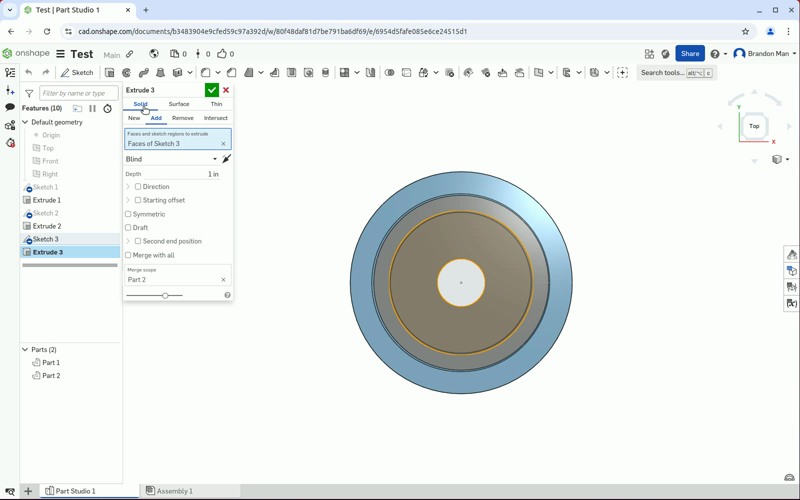
click(143, 106)
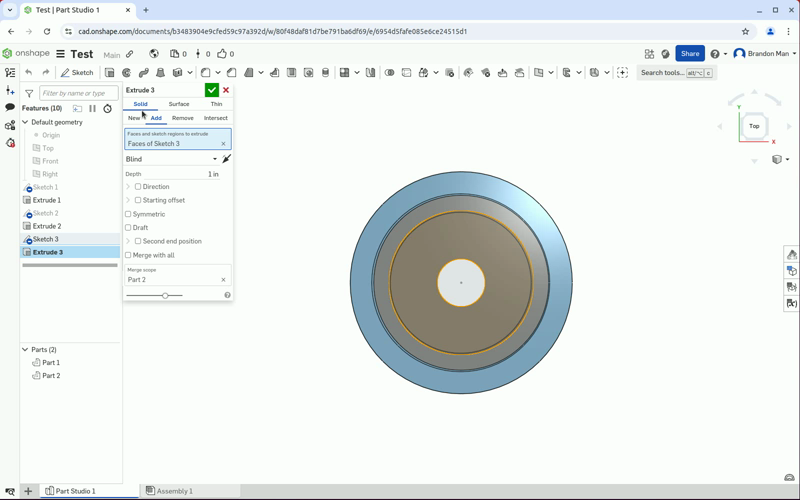
mouse_move(137, 120)
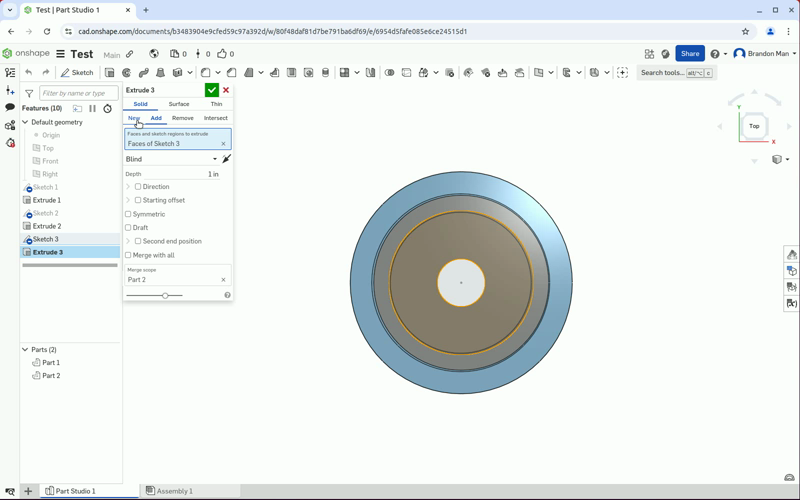
click(137, 120)
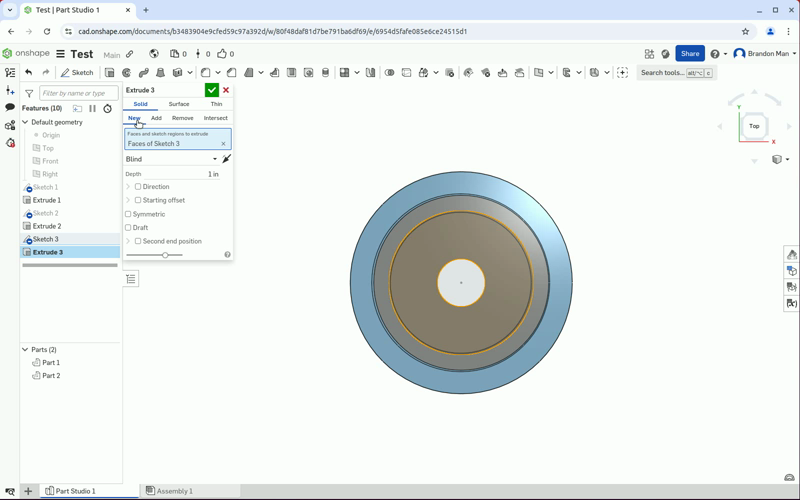
key(tab, 4)
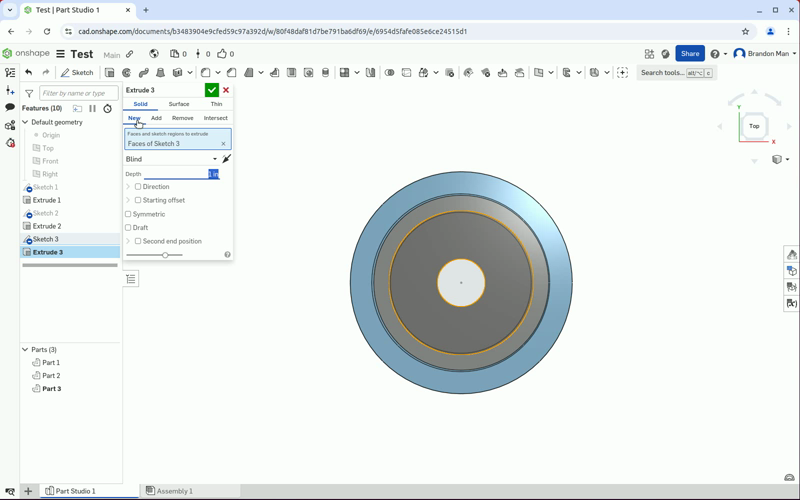
text(14.443)
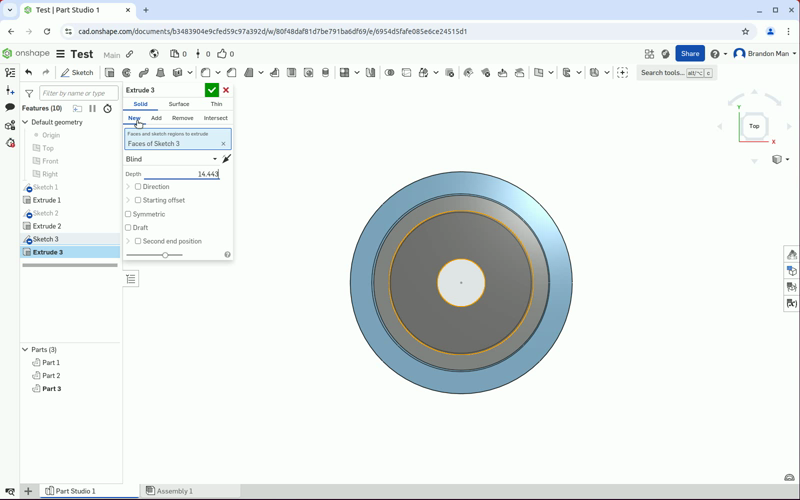
key(enter)
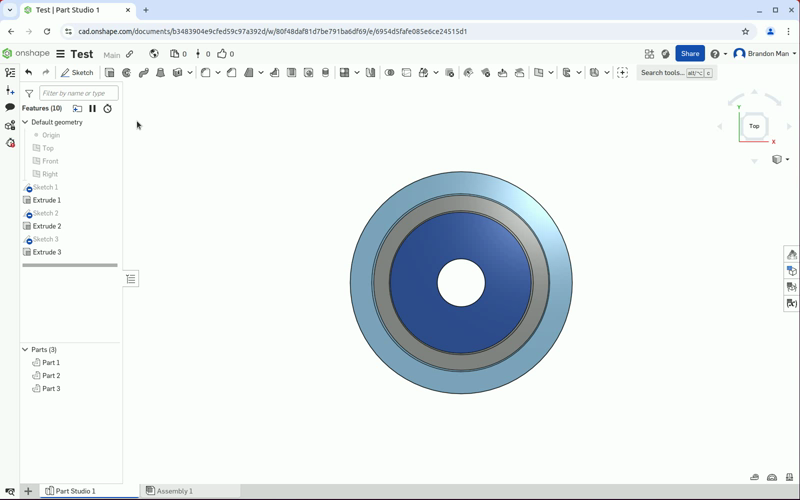
key(shift+h)
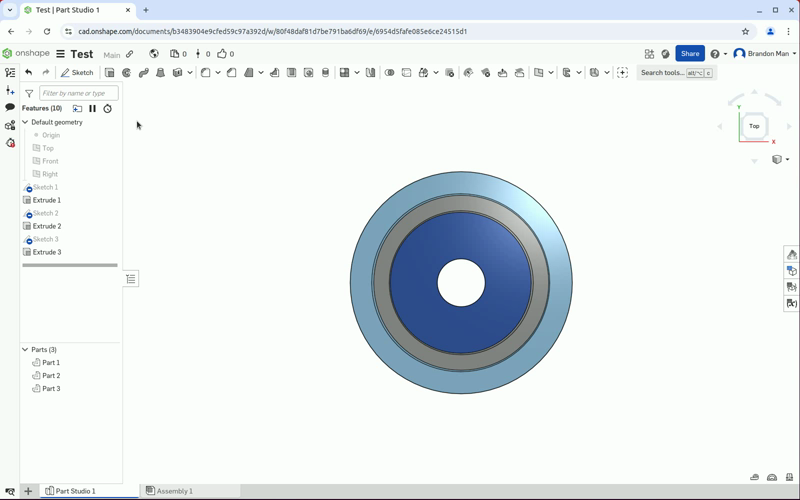
key(shift+h)
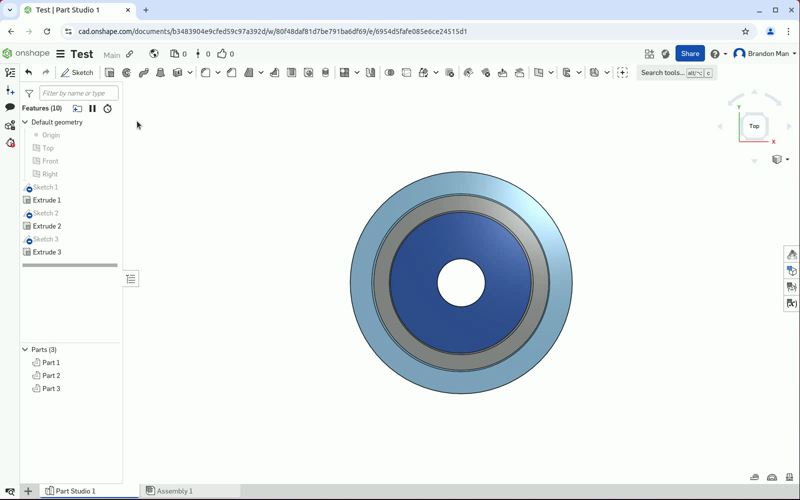
mouse_move(73, 189)
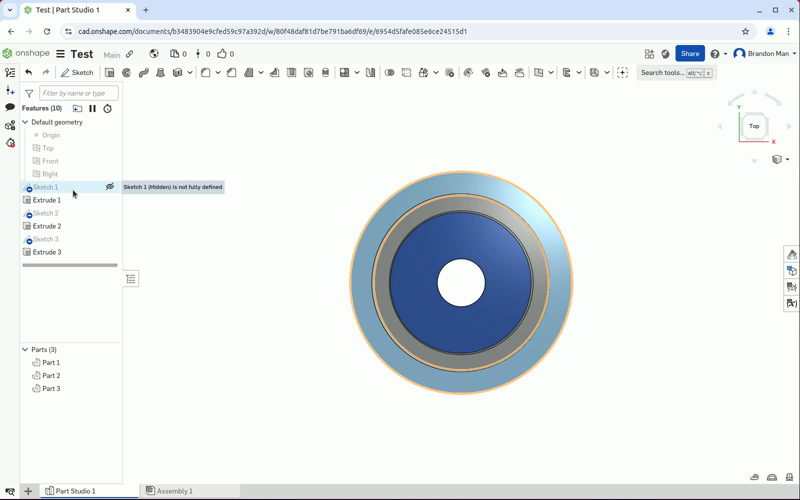
click(73, 189)
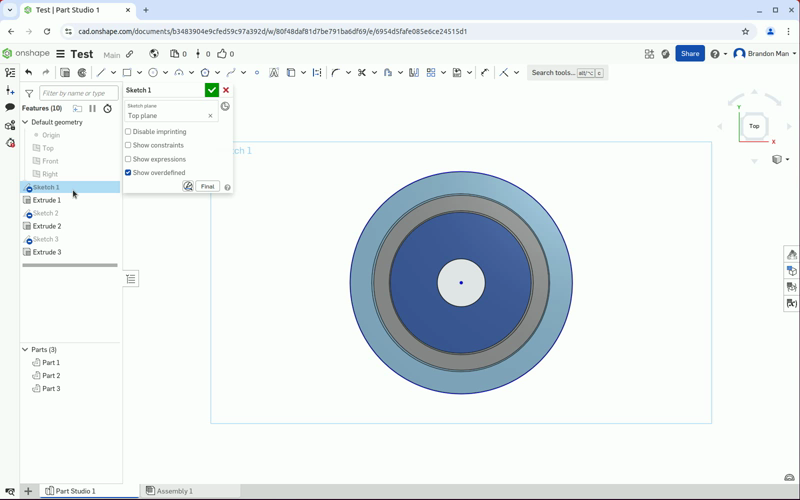
mouse_move(229, 92)
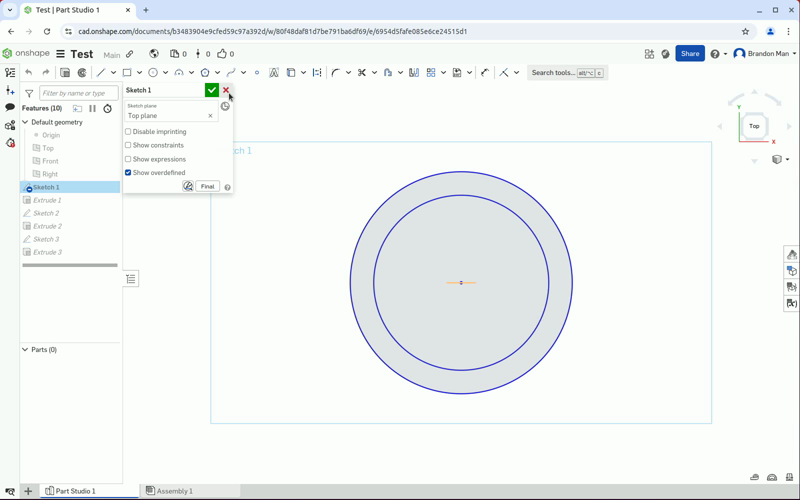
click(229, 92)
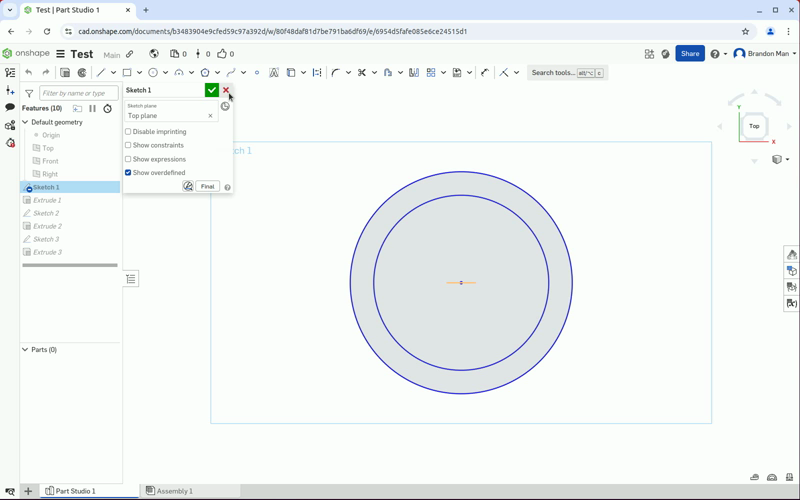
key(shift+s)
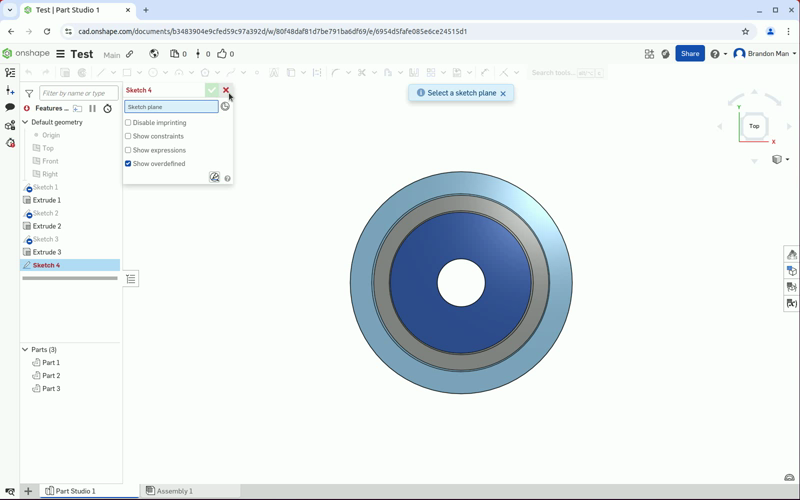
mouse_move(73, 150)
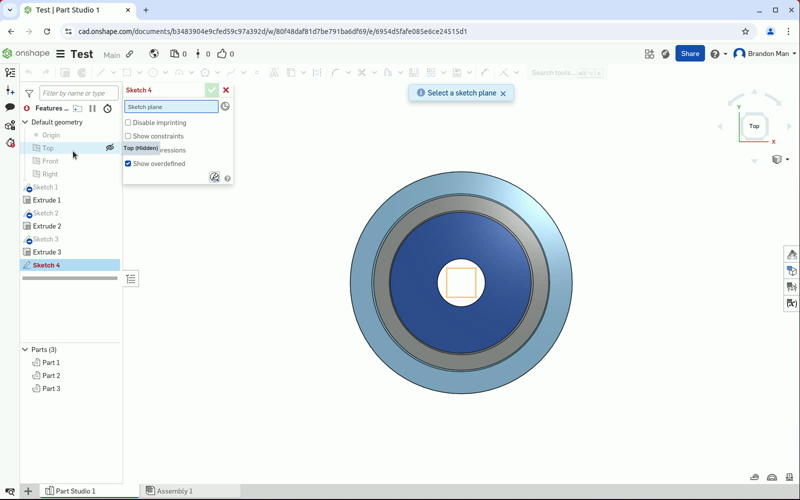
click(73, 150)
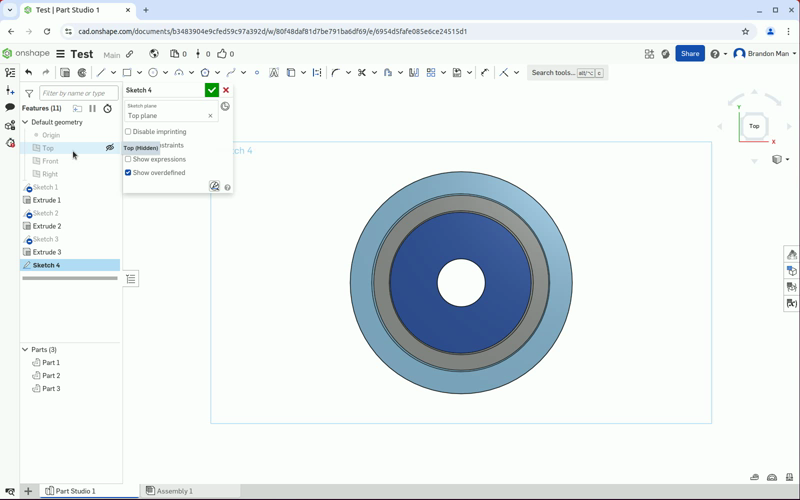
mouse_move(73, 352)
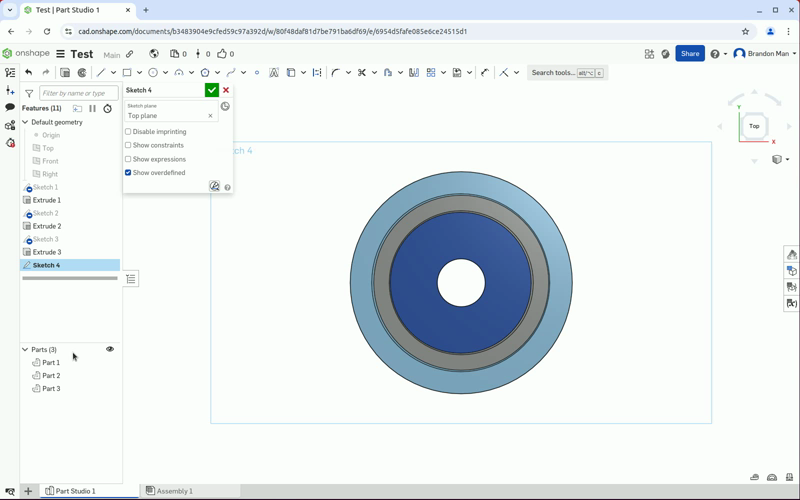
key(y)
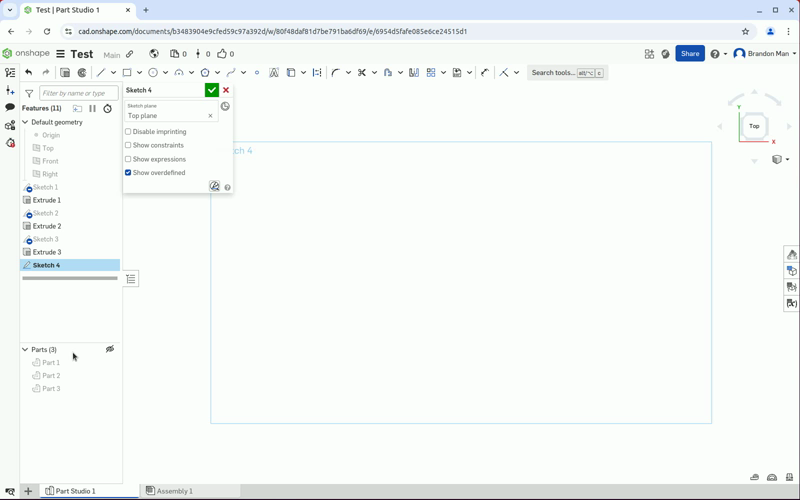
key(c)
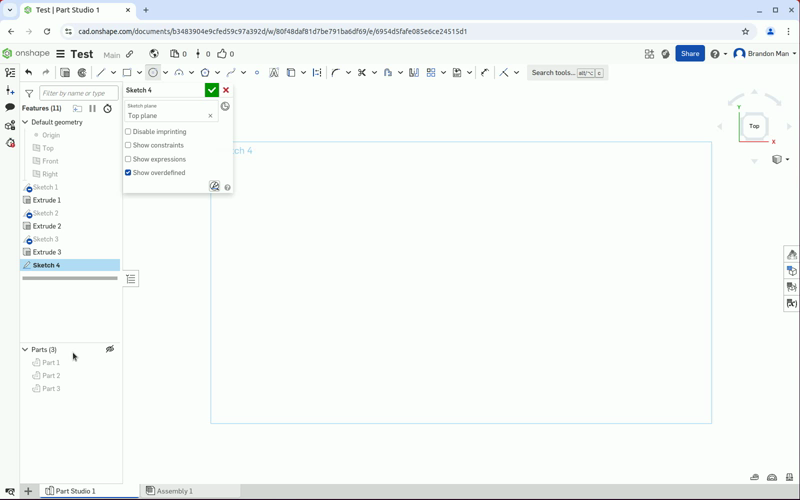
key_down(shift)
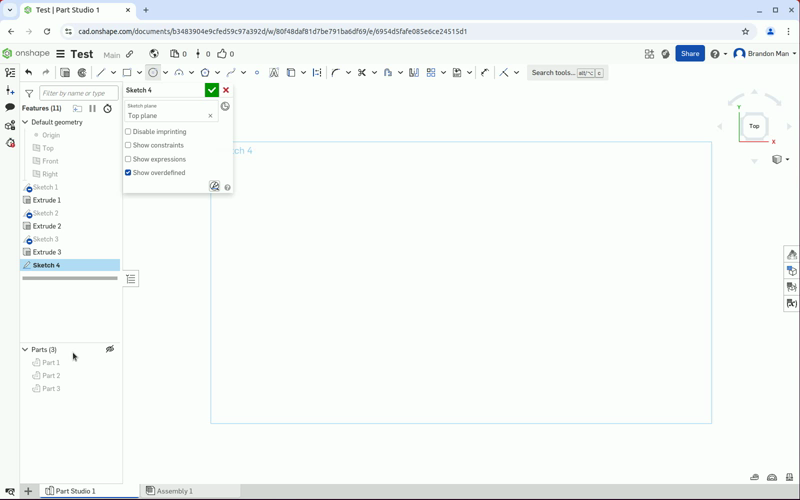
mouse_move(460, 282)
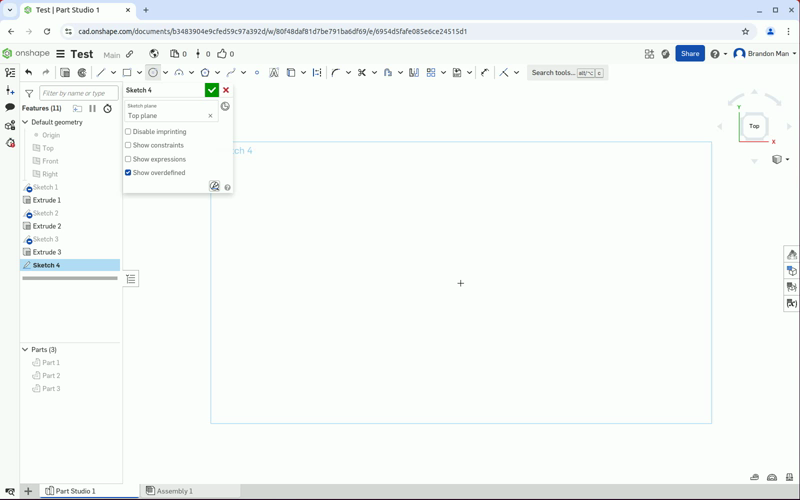
click(460, 282)
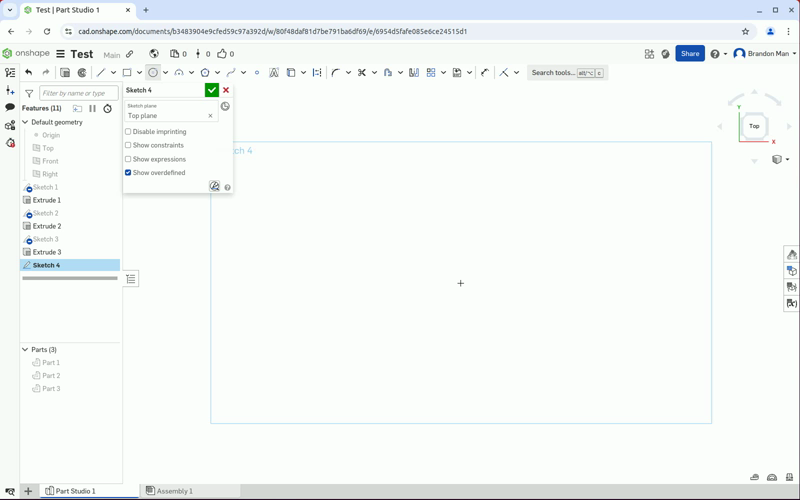
key_up(shift)
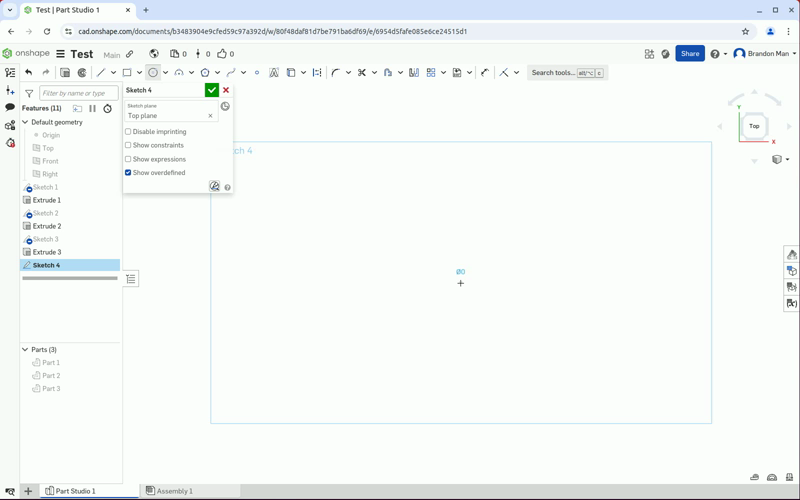
mouse_move(549, 282)
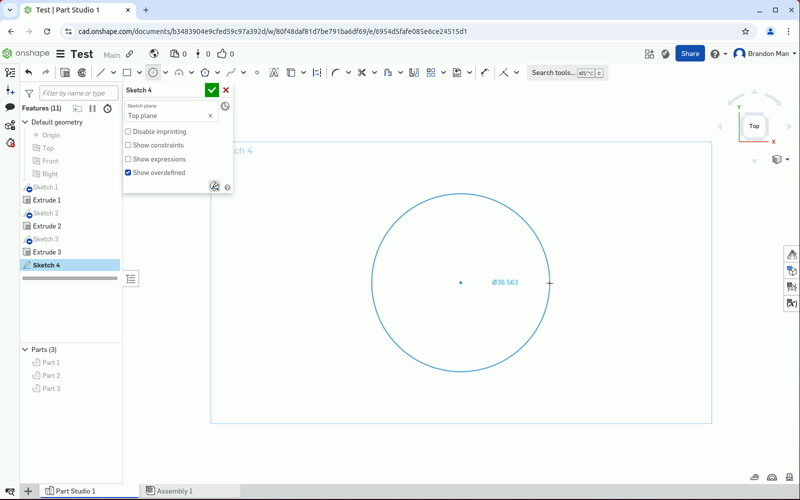
click(549, 282)
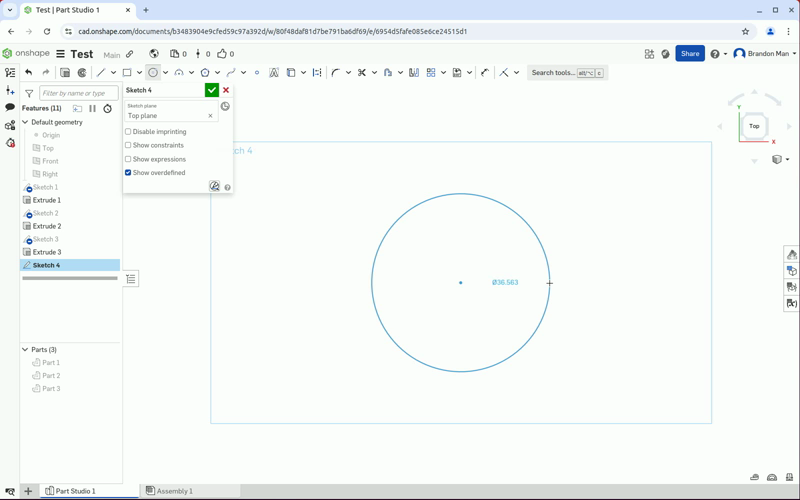
key(esc)
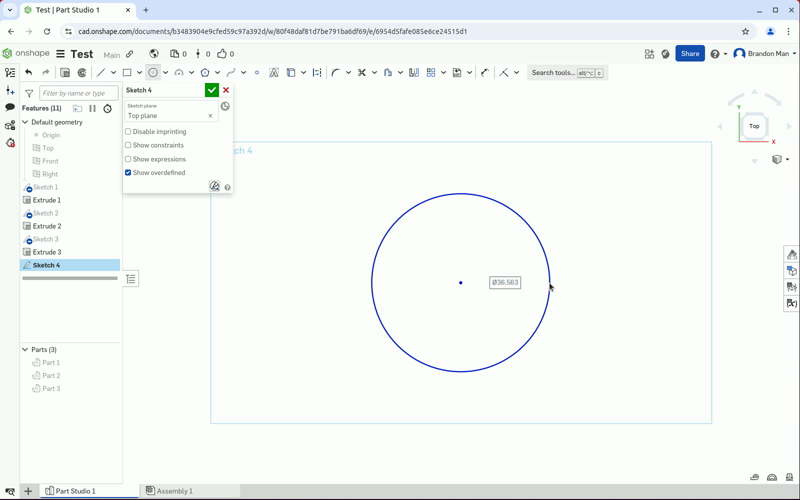
key(c)
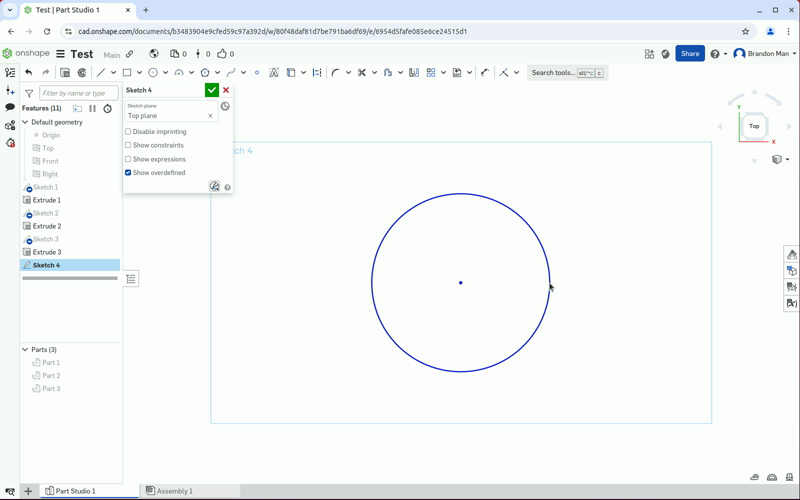
key_down(shift)
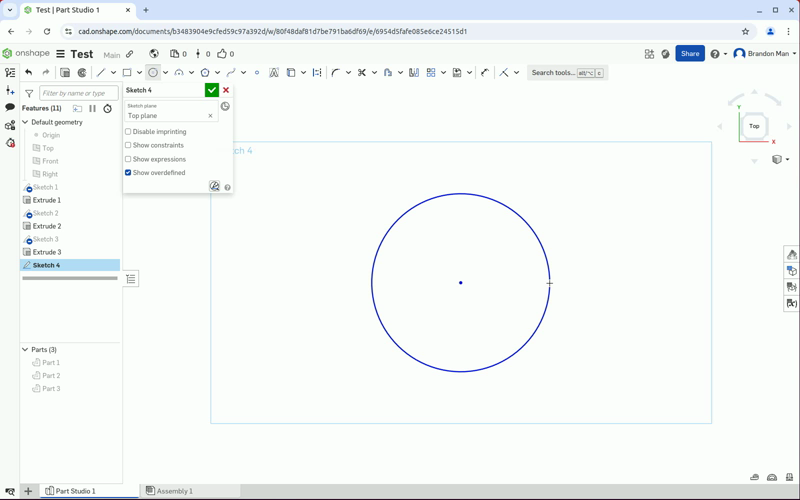
mouse_move(460, 282)
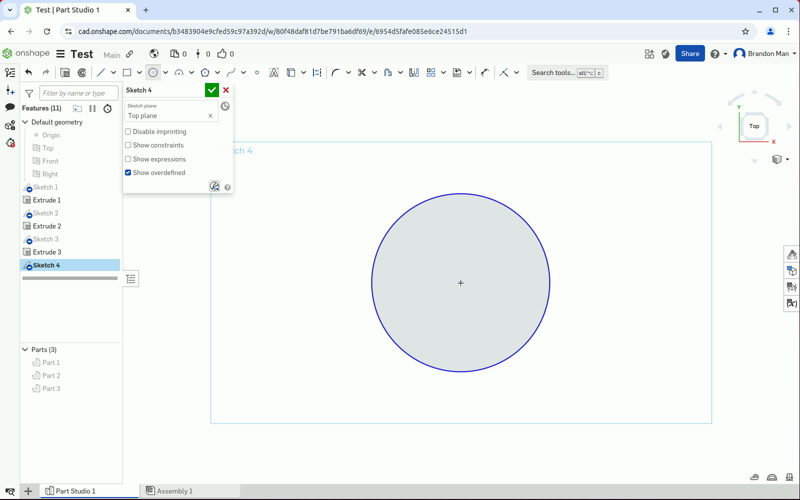
click(460, 282)
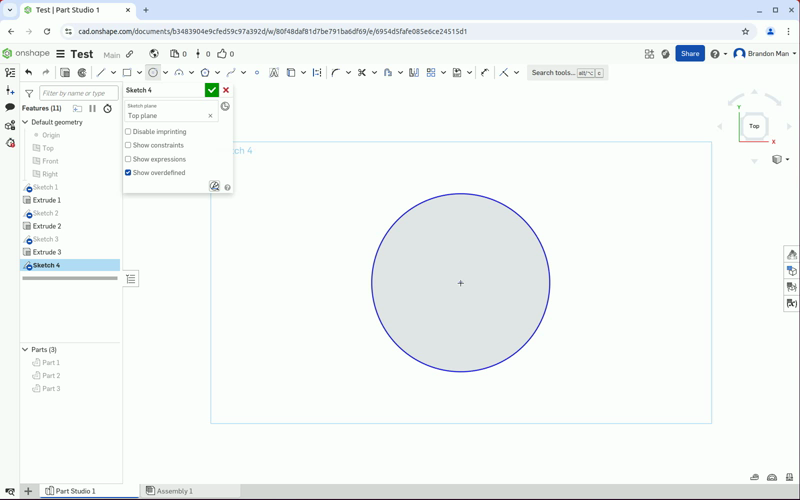
key_up(shift)
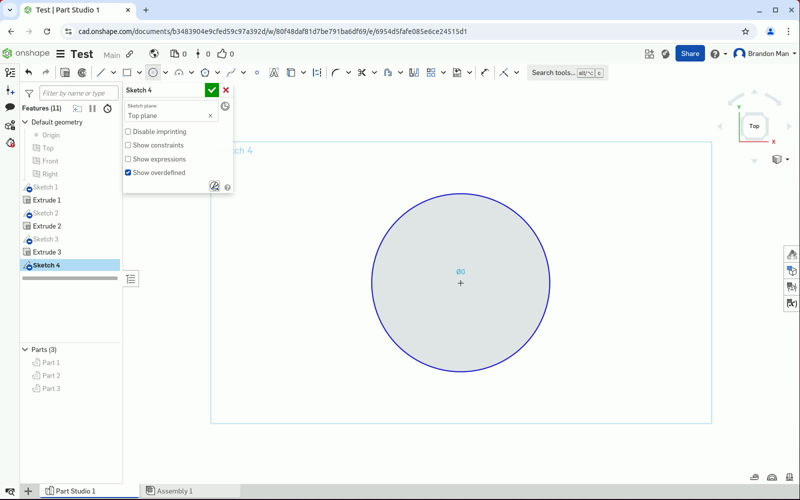
mouse_move(531, 282)
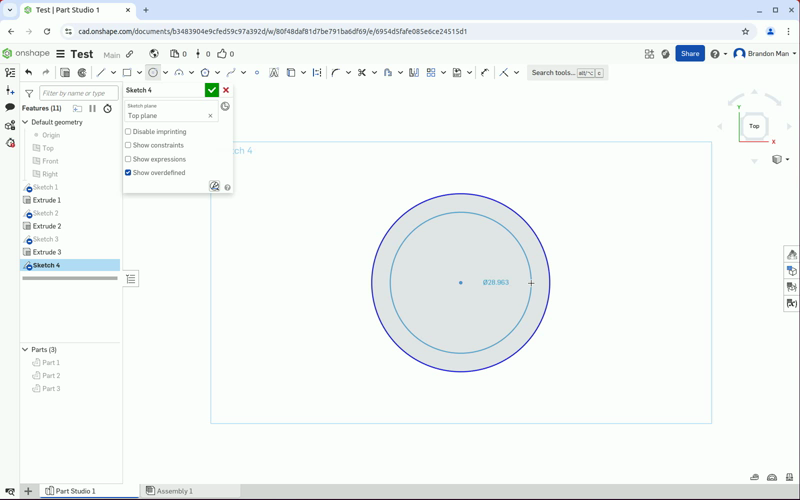
click(531, 282)
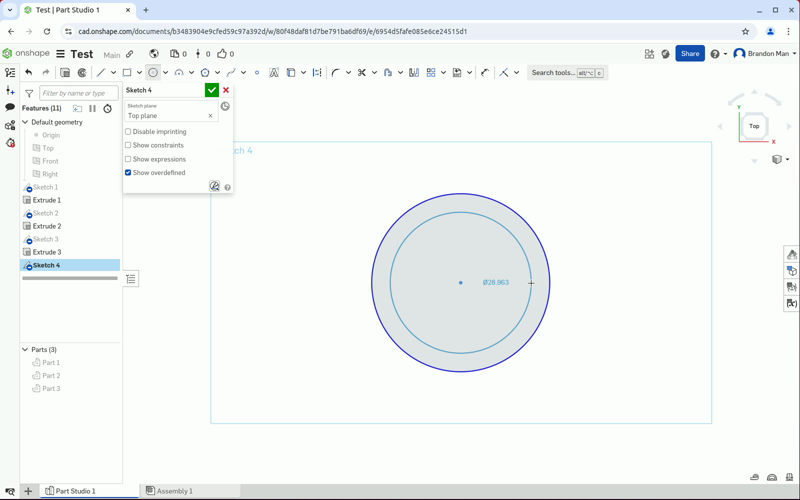
key(esc)
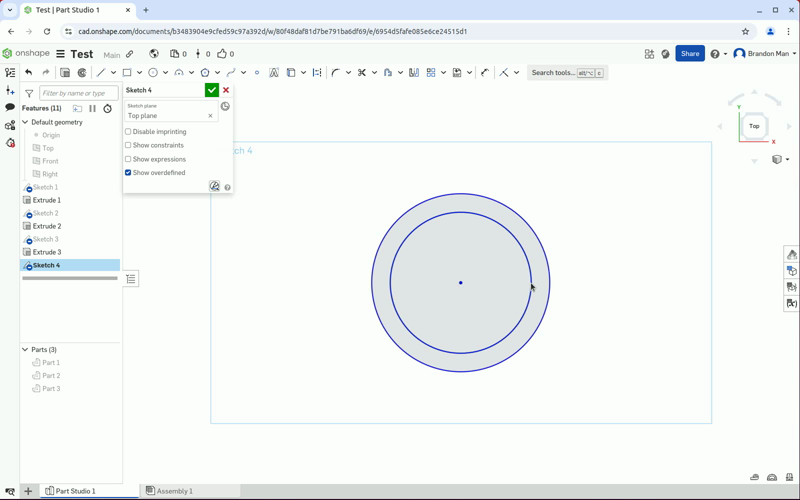
mouse_move(426, 351)
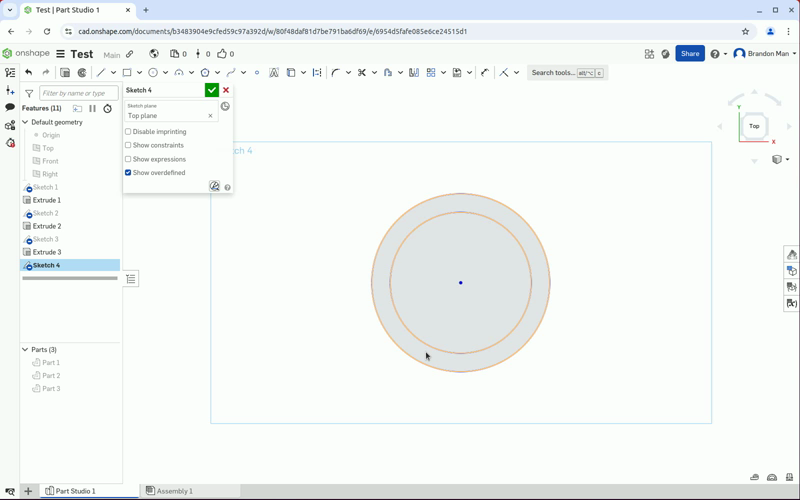
click(426, 351)
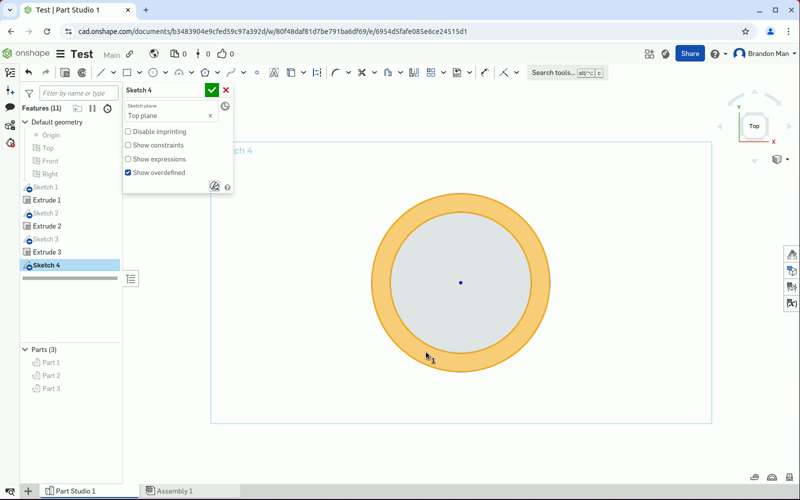
mouse_move(73, 352)
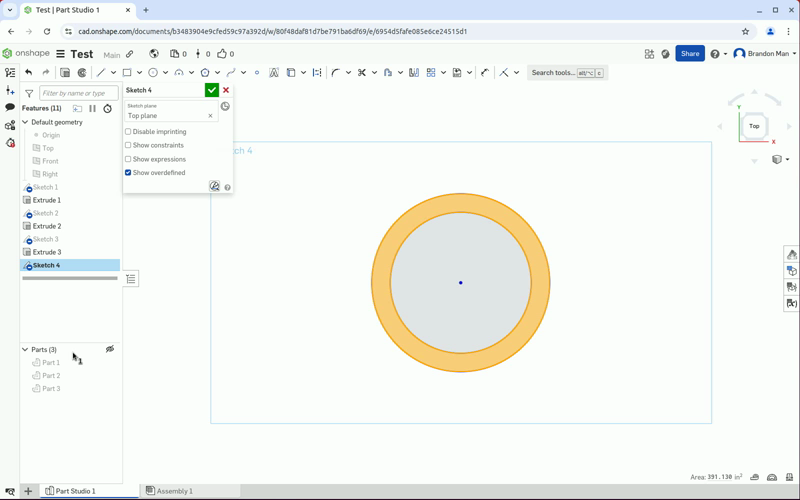
key(shift+y)
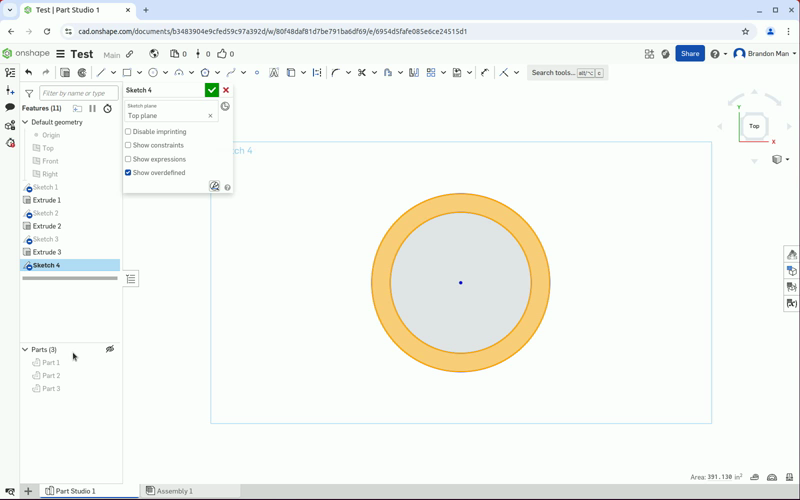
key(shift+e)
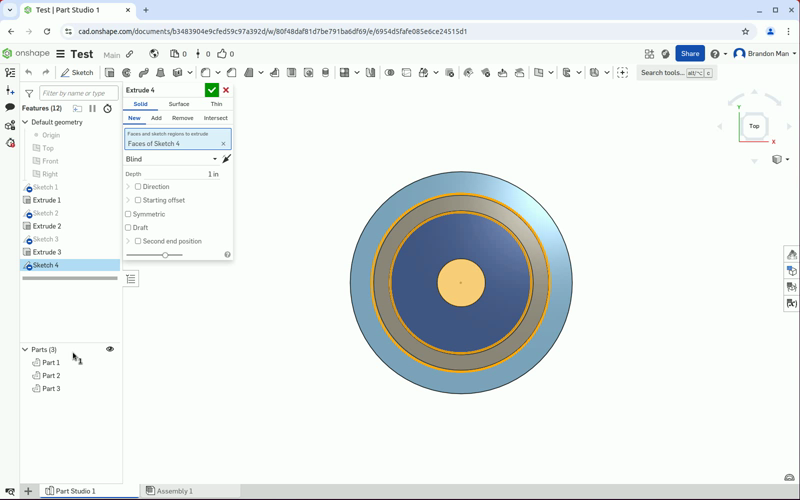
mouse_move(143, 106)
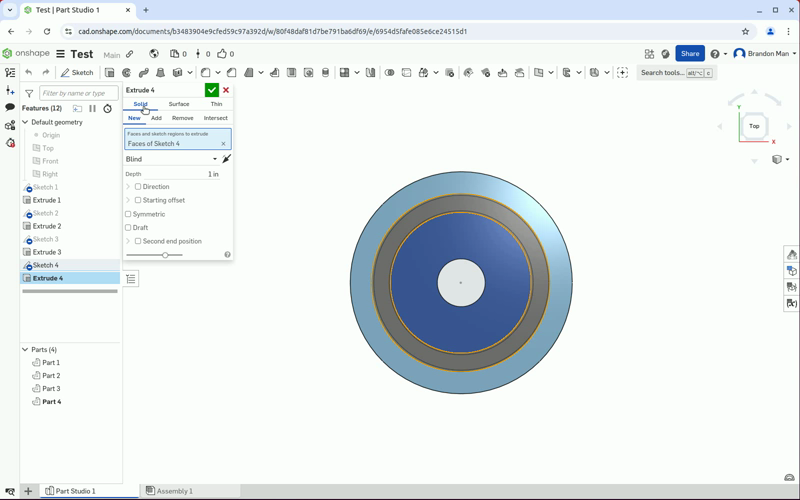
click(143, 106)
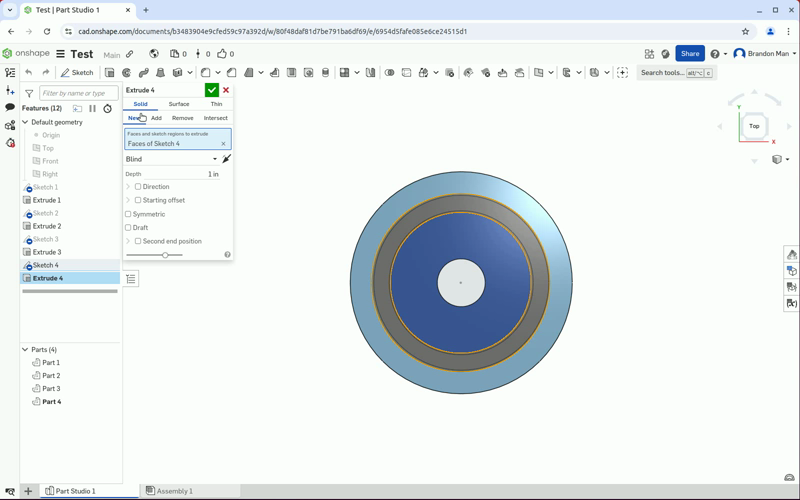
mouse_move(137, 120)
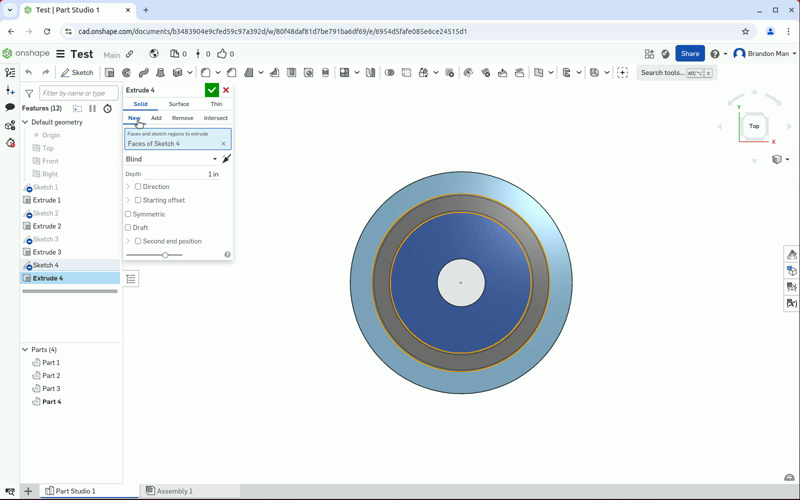
click(137, 120)
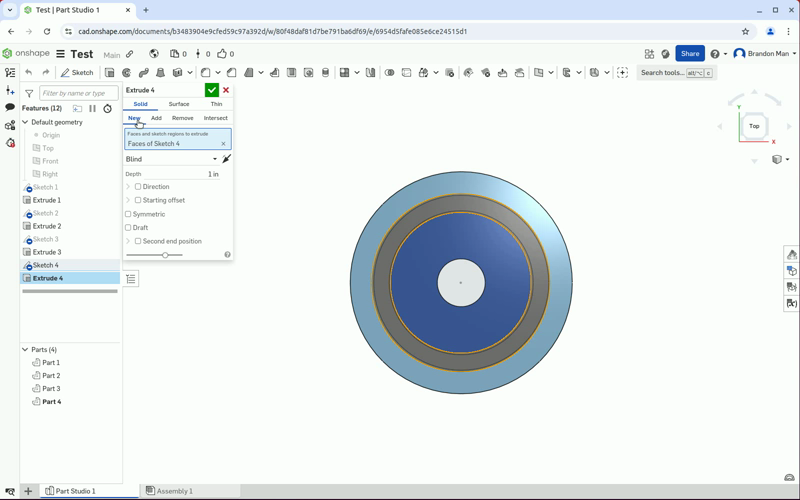
key(tab, 4)
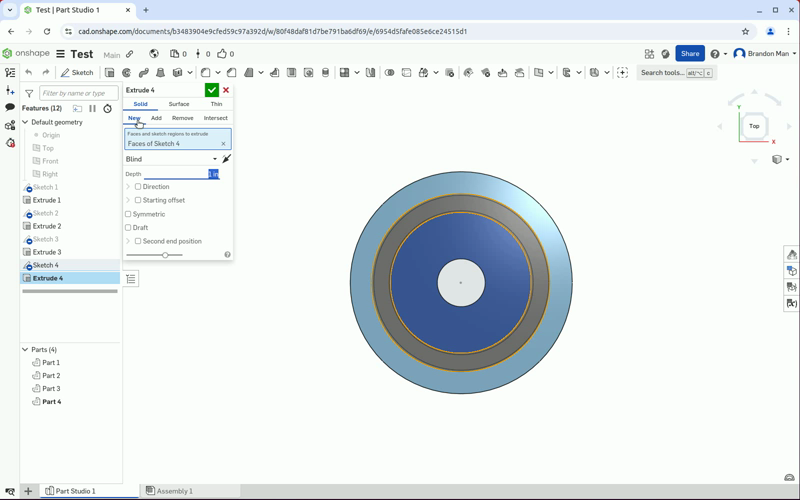
text(-14.443)
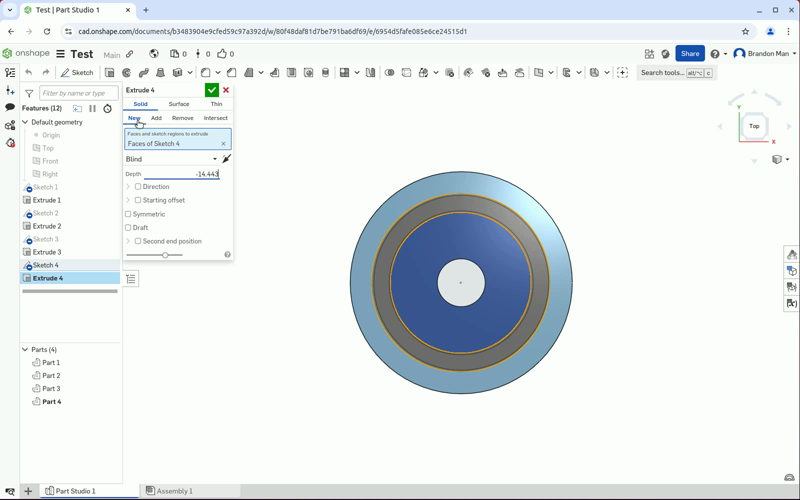
key(enter)
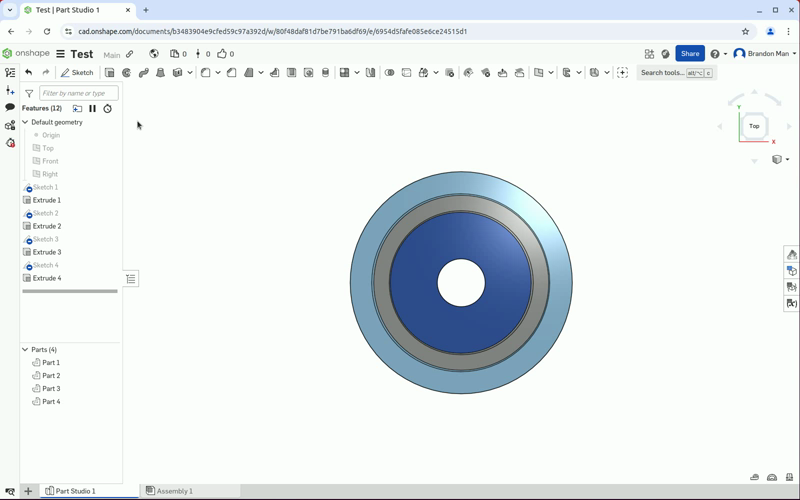
key(shift+h)
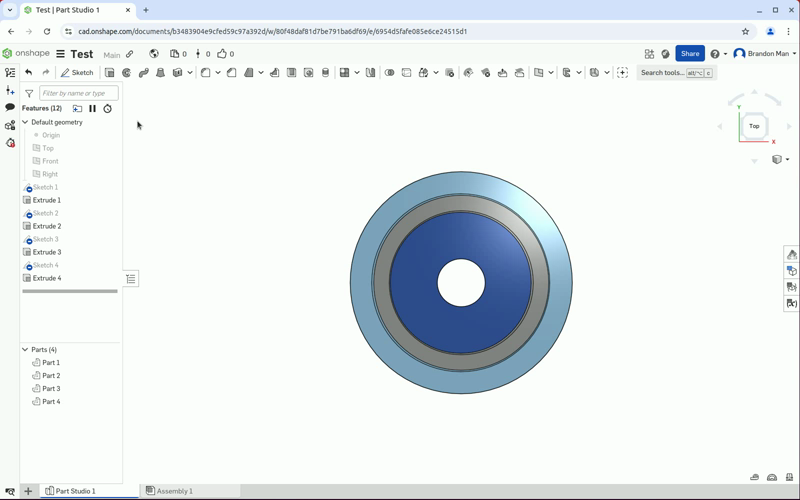
key(shift+h)
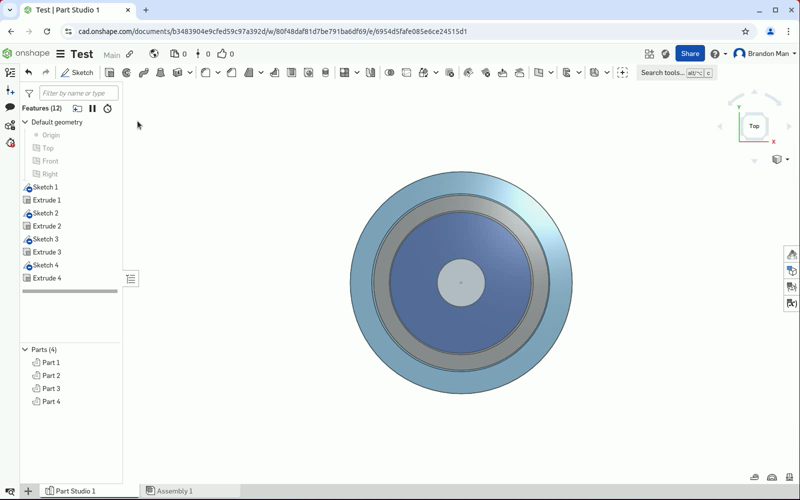
key(shift+7)
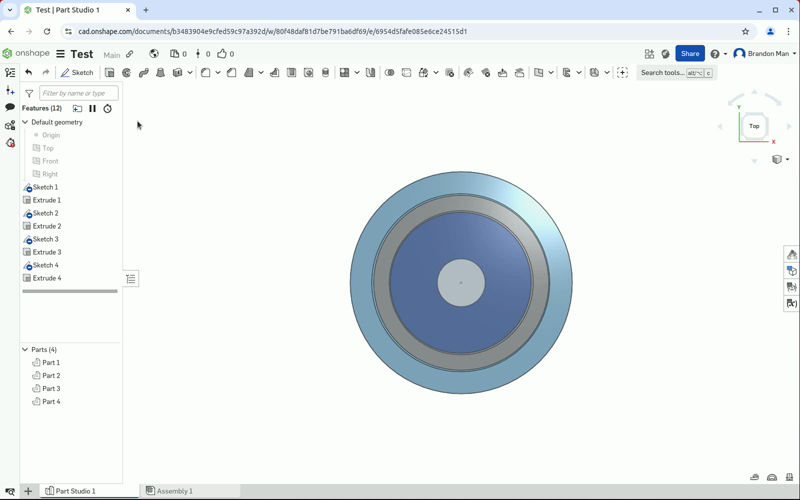
key(up, 3)
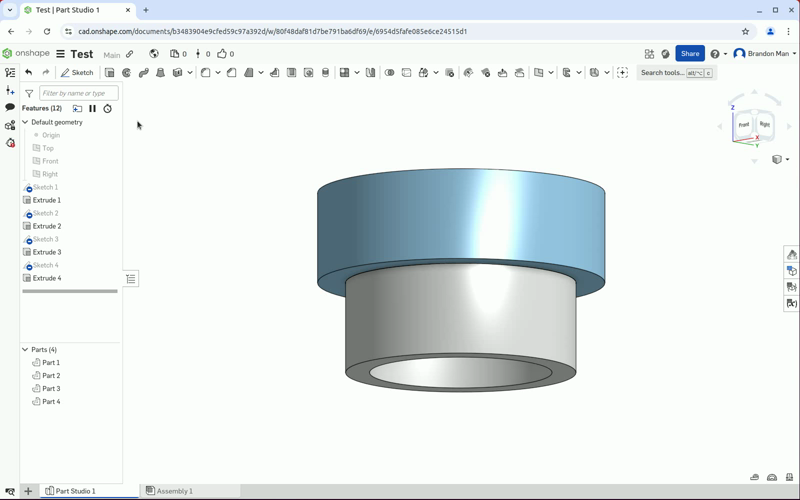
key(left, 3)
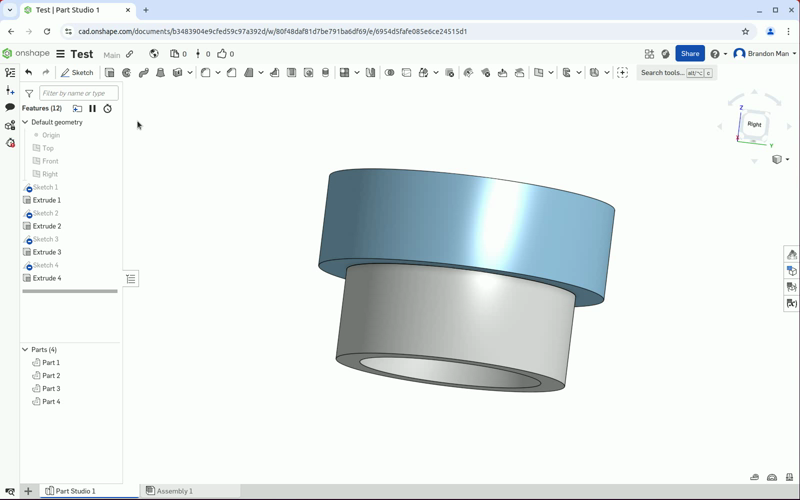
key(right, 3)
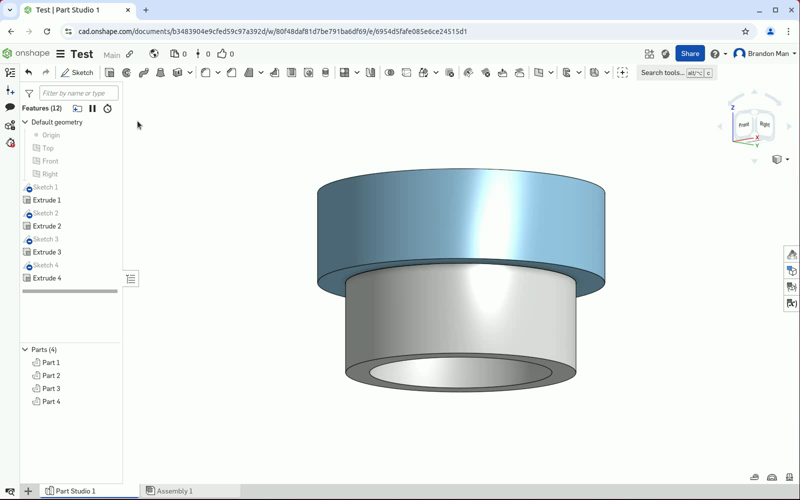
key(down, 3)
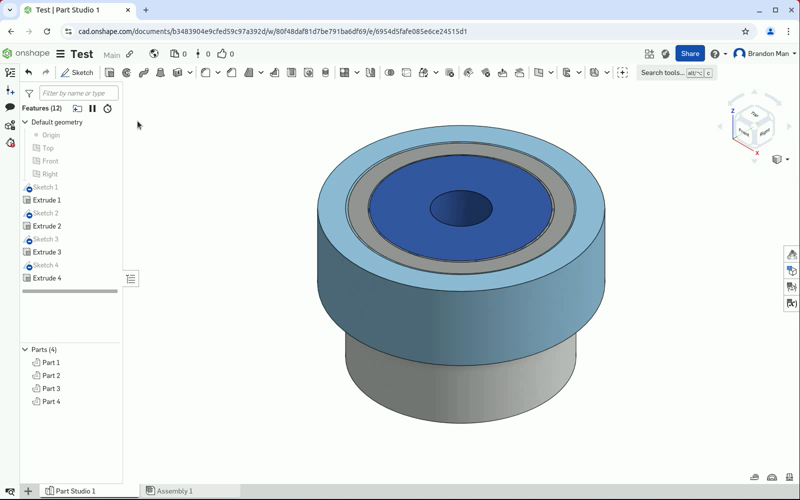
mouse_move(73, 189)
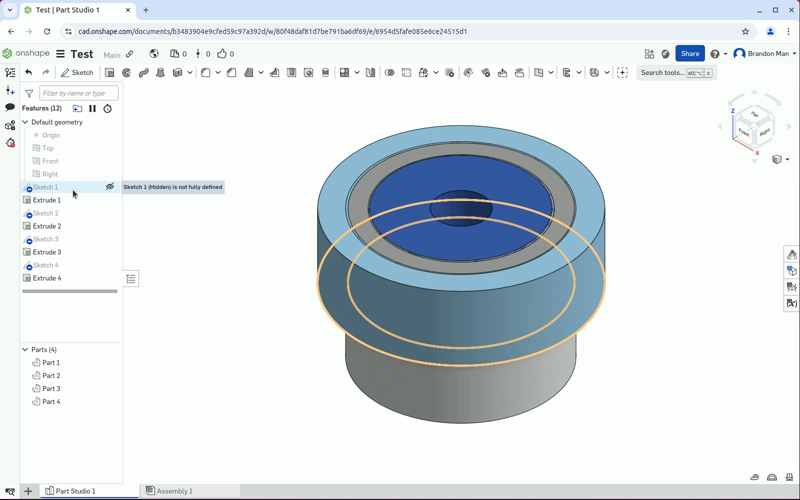
click(73, 189)